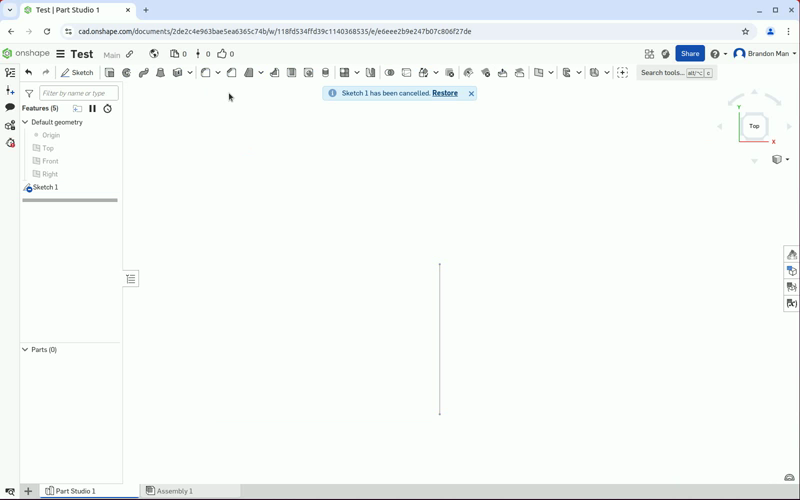
key(shift+h)
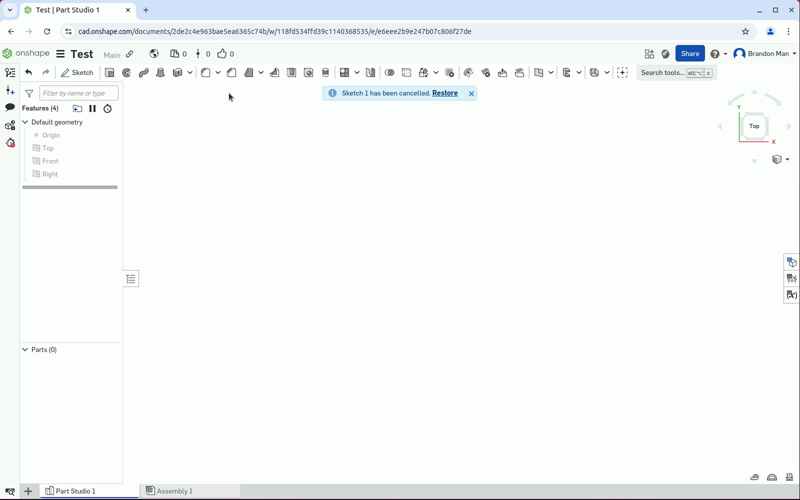
mouse_move(73, 352)
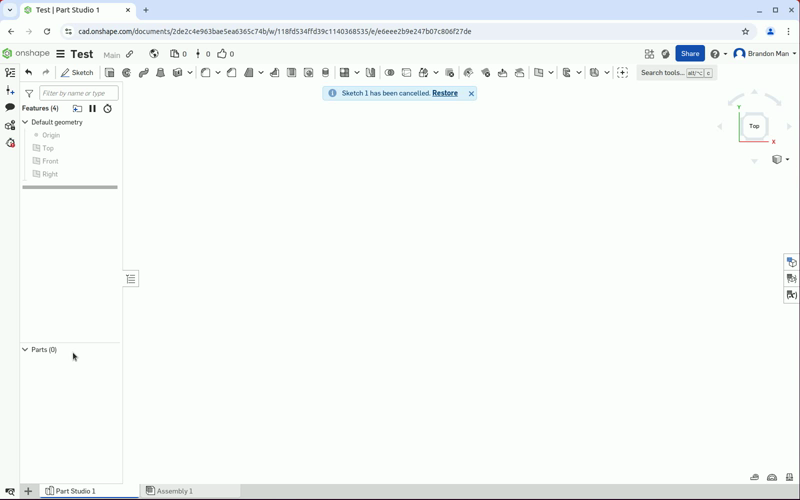
key(y)
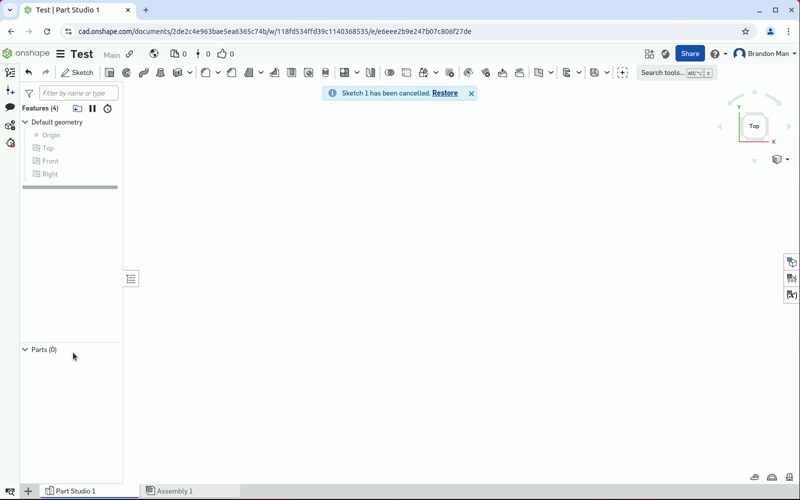
key(shift+p)
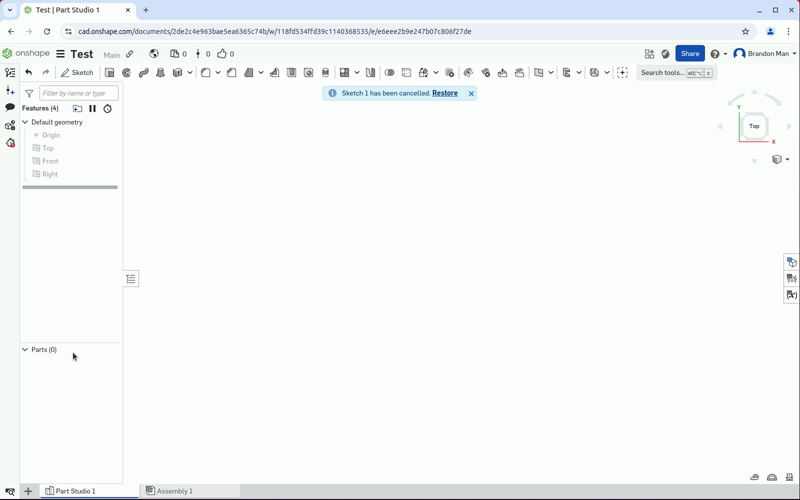
key(space)
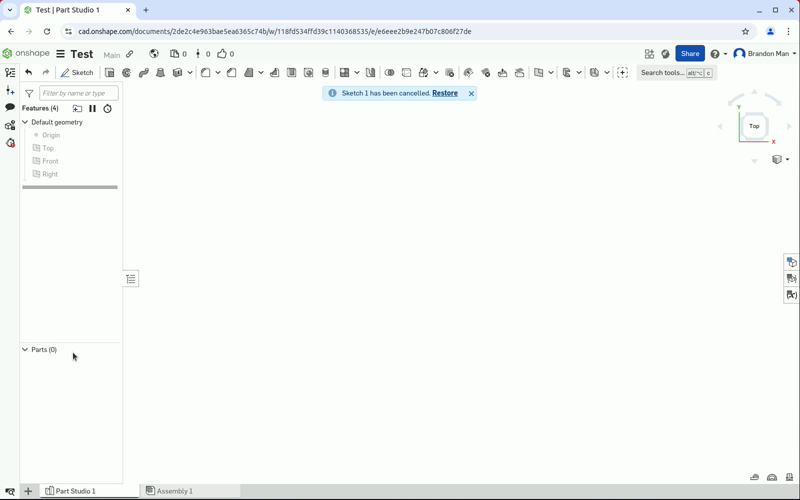
key_down(shift)
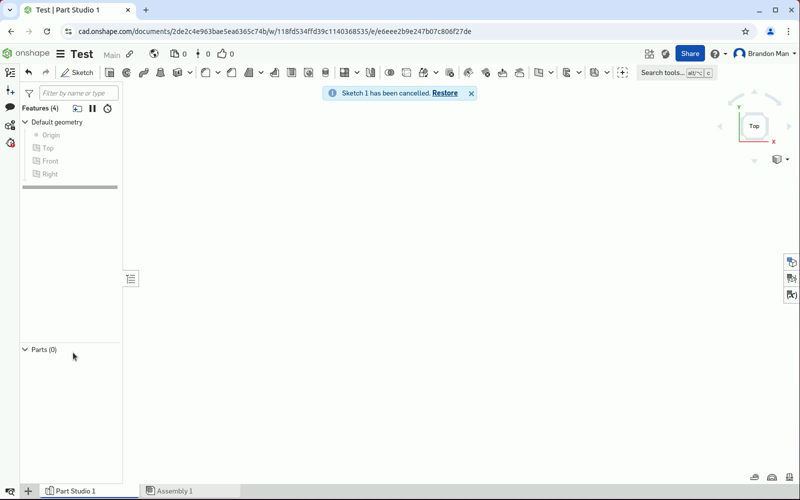
key(up)
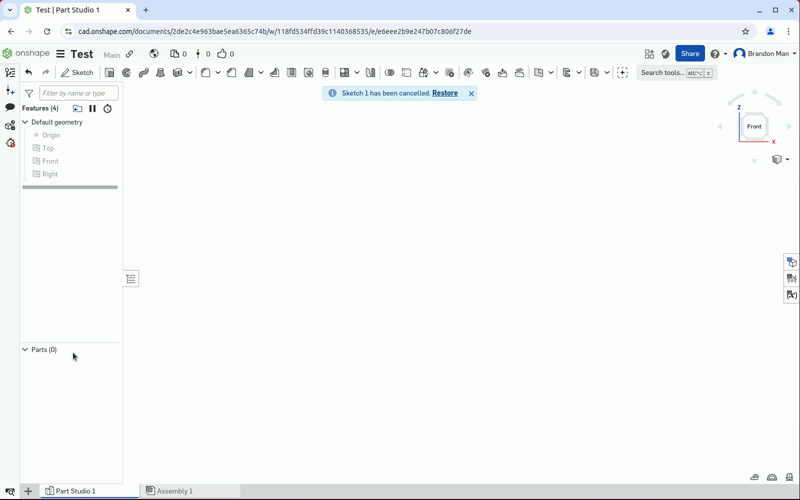
key_up(shift)
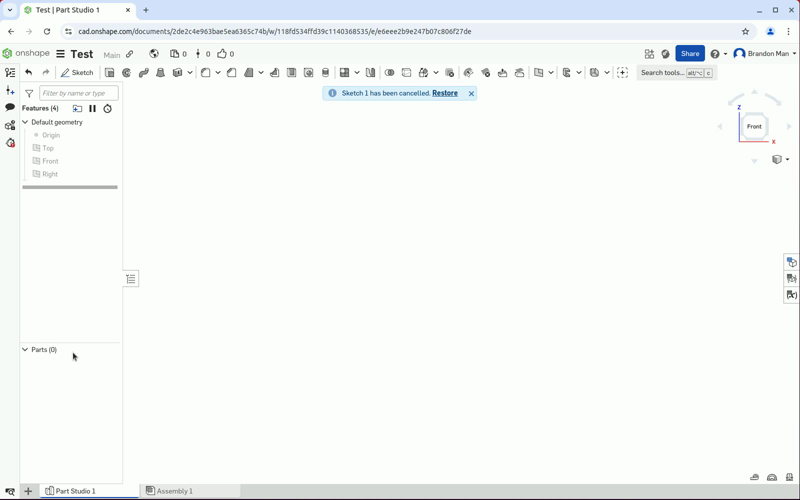
mouse_move(73, 352)
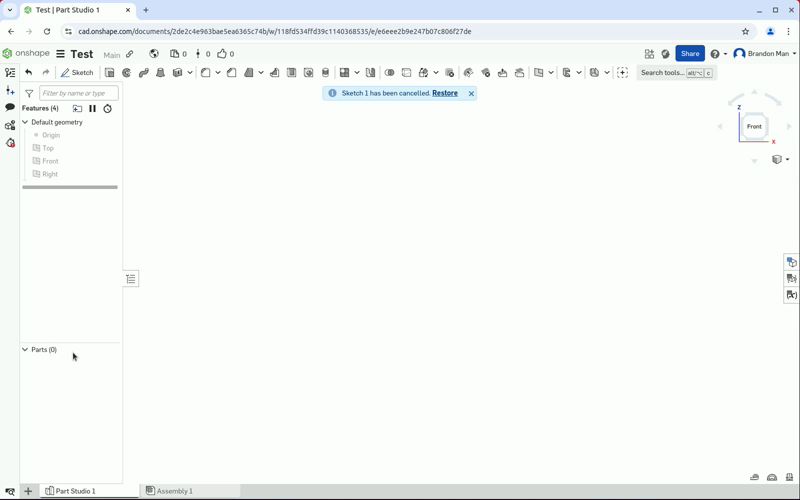
key(shift+y)
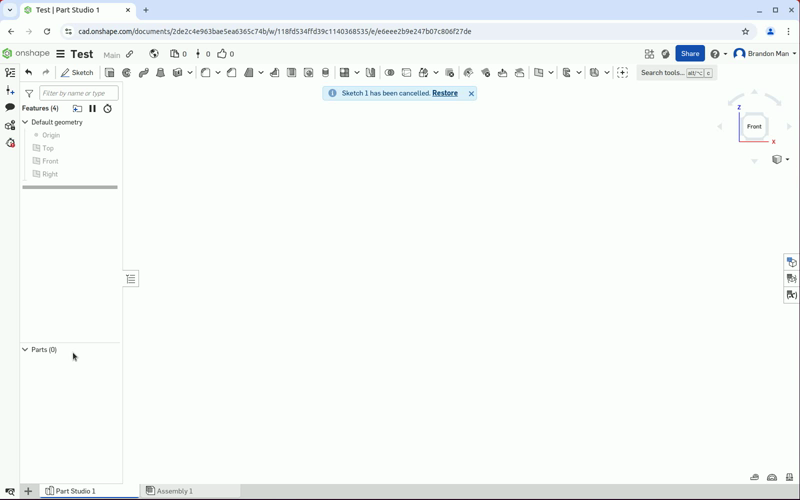
key(shift+s)
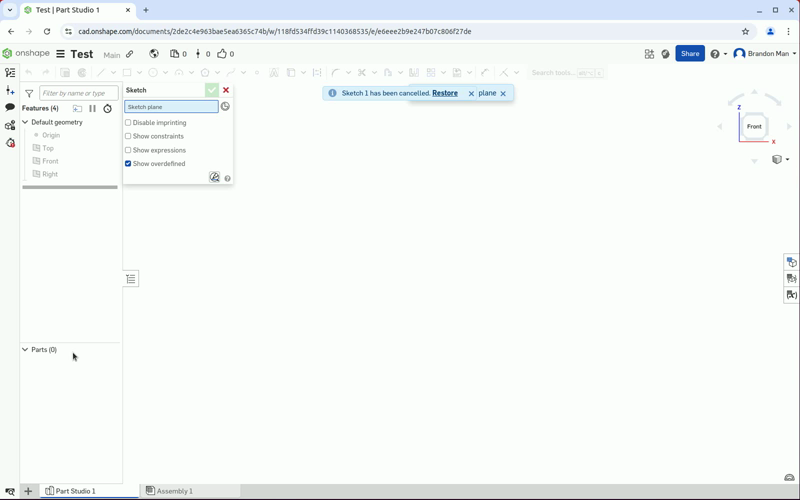
mouse_move(73, 163)
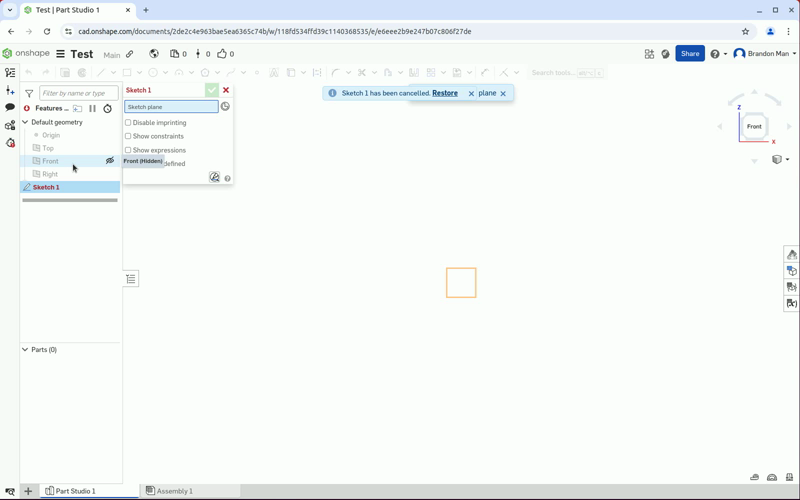
click(73, 163)
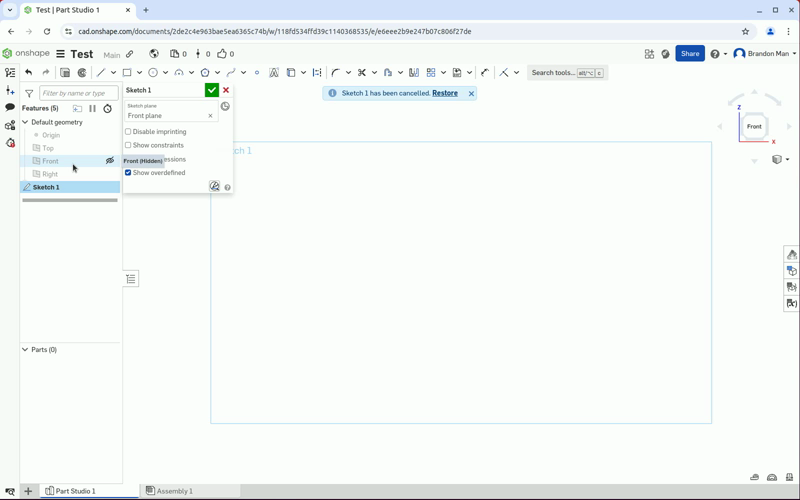
mouse_move(73, 352)
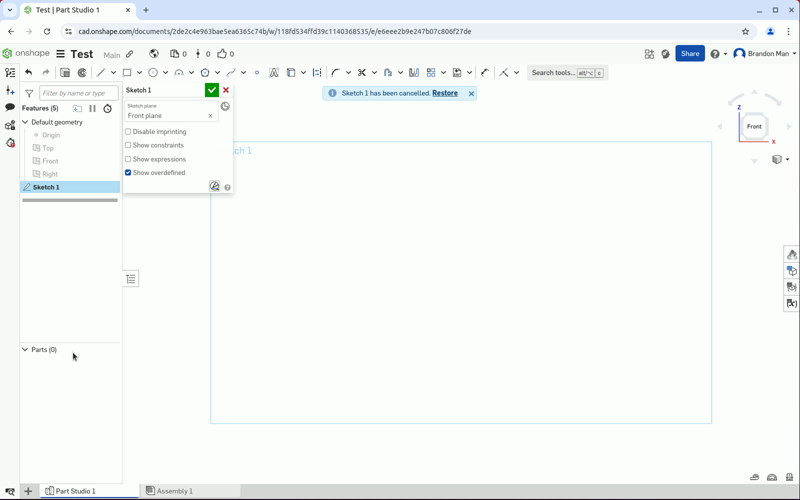
key(y)
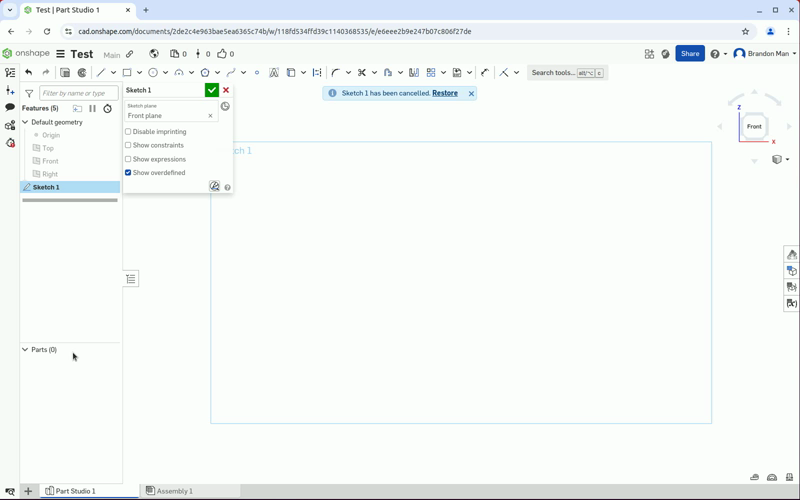
key(c)
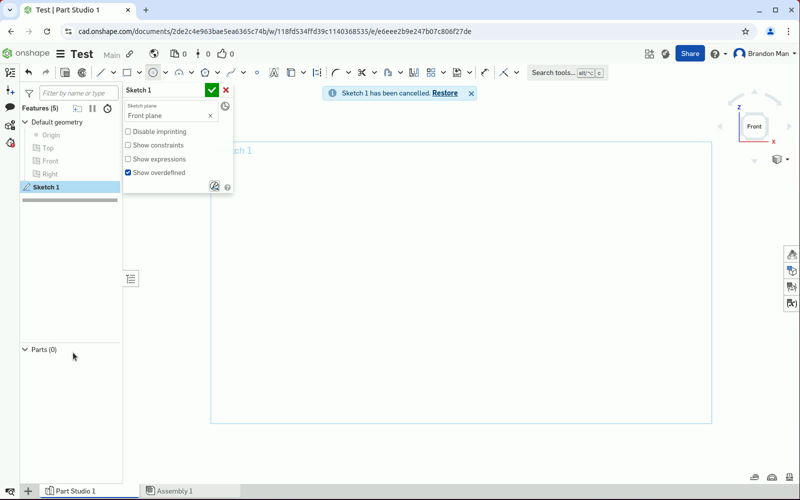
key_down(shift)
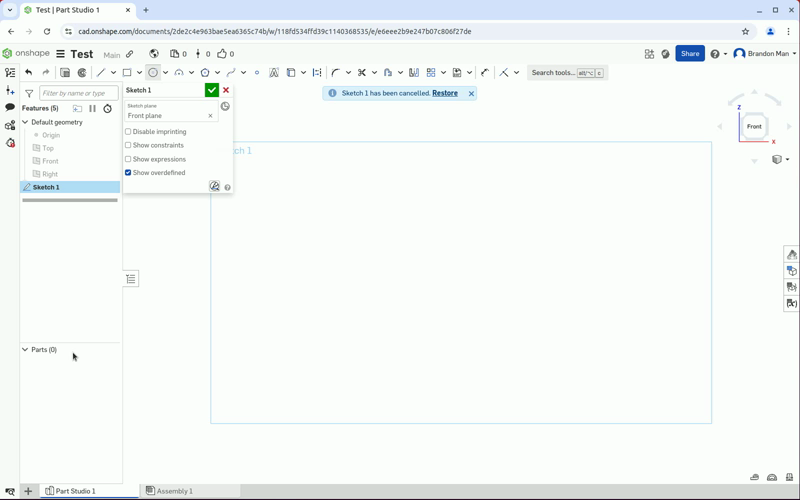
mouse_move(460, 282)
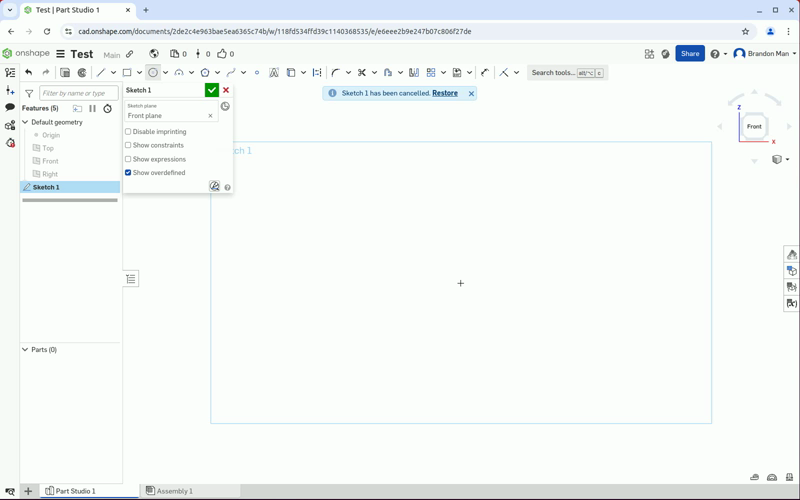
click(460, 282)
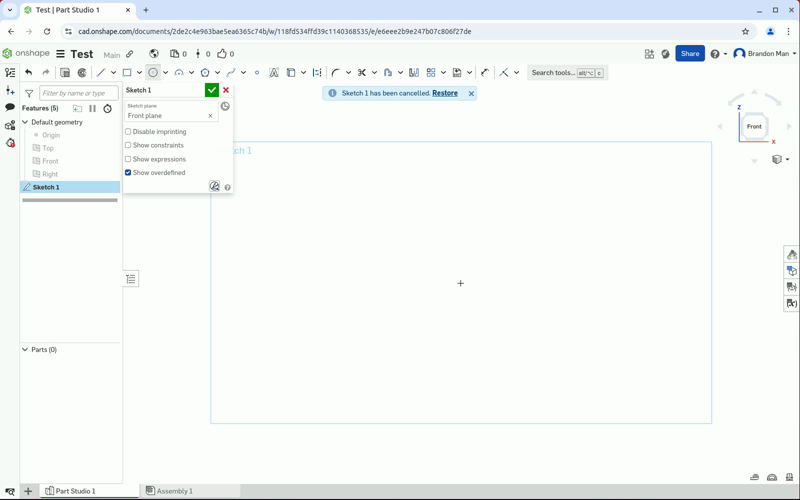
key_up(shift)
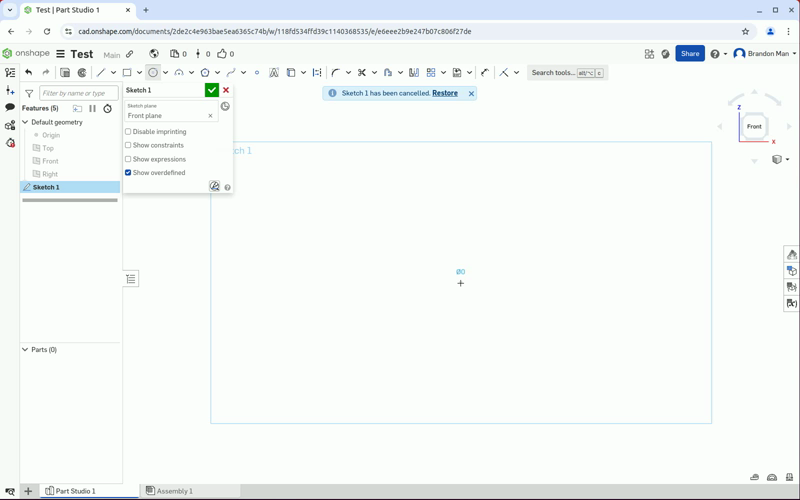
mouse_move(531, 282)
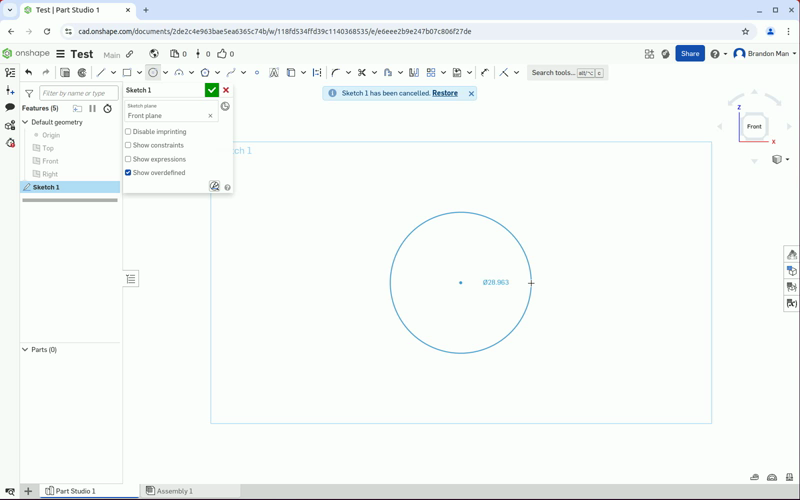
click(531, 282)
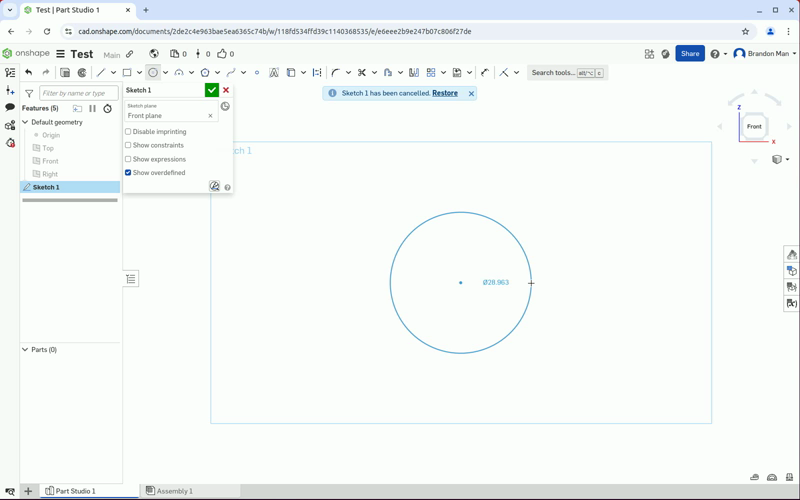
key(esc)
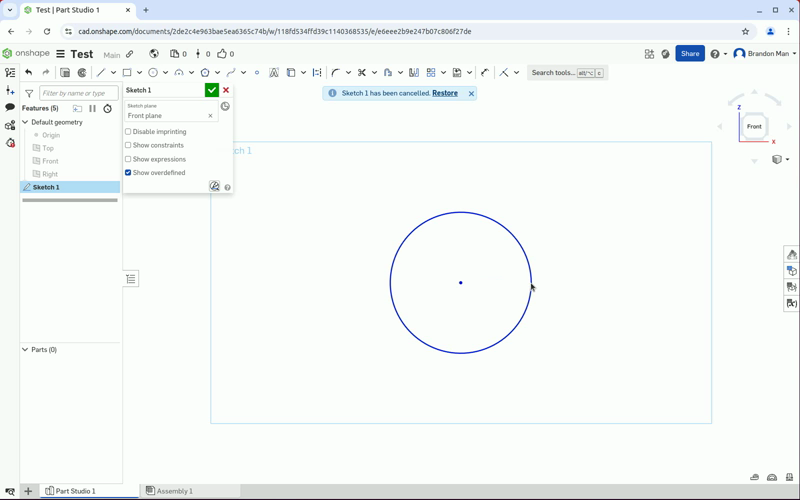
mouse_move(426, 303)
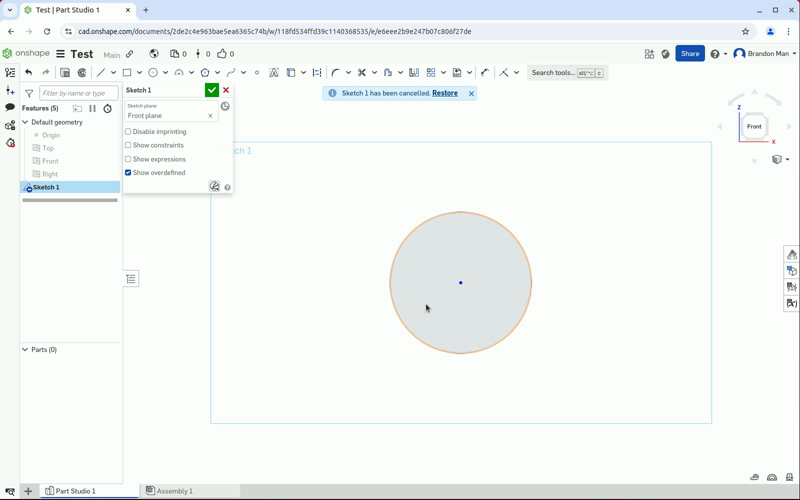
click(426, 303)
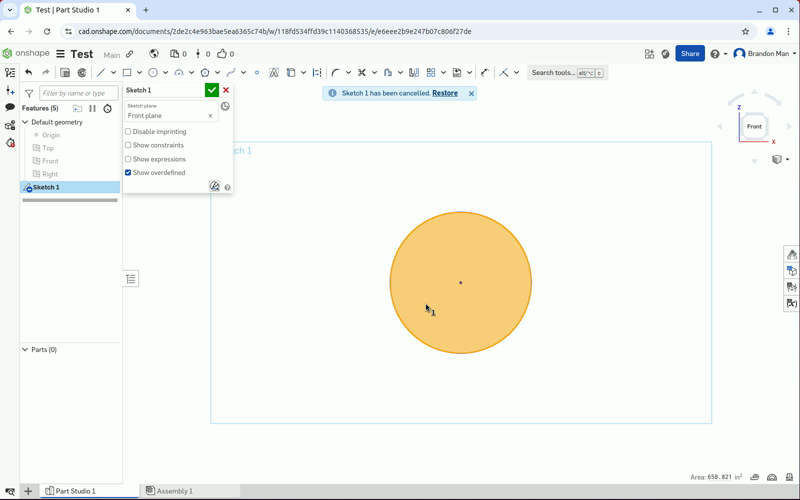
mouse_move(73, 352)
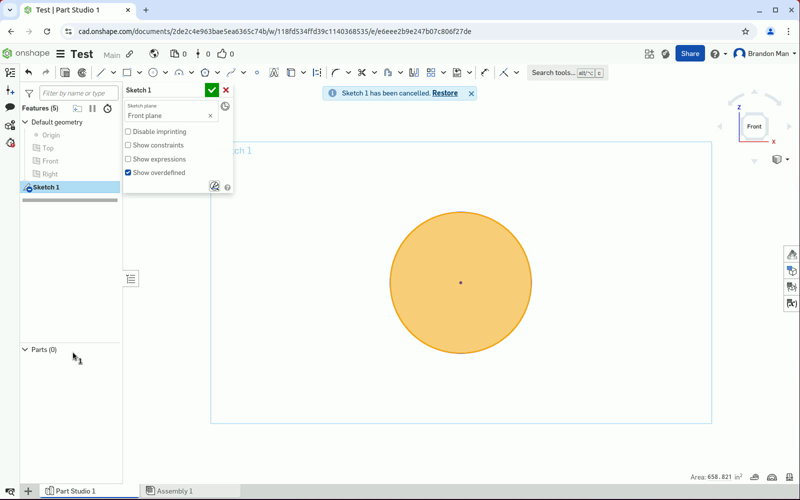
key(shift+y)
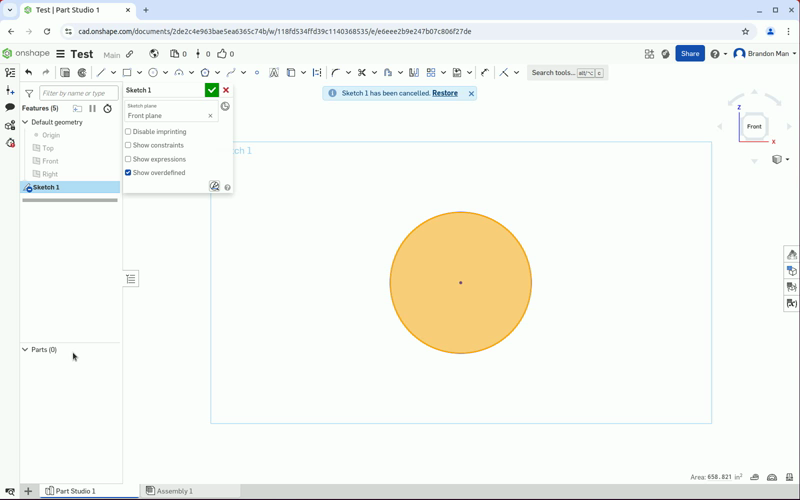
key(shift+e)
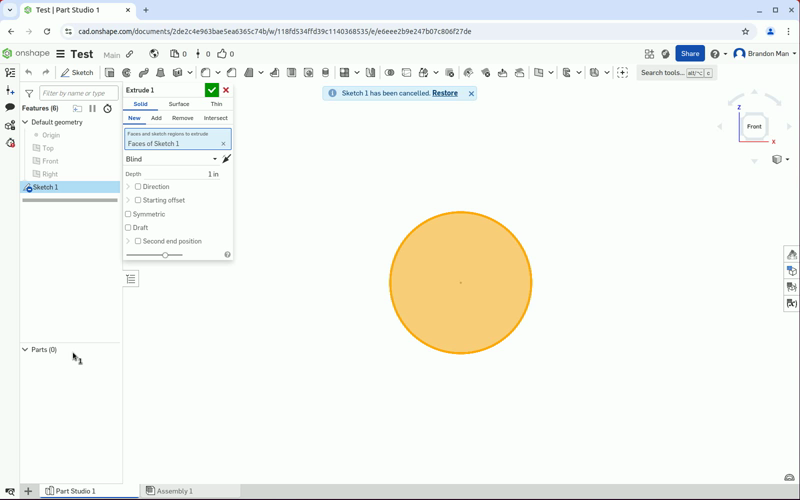
mouse_move(143, 106)
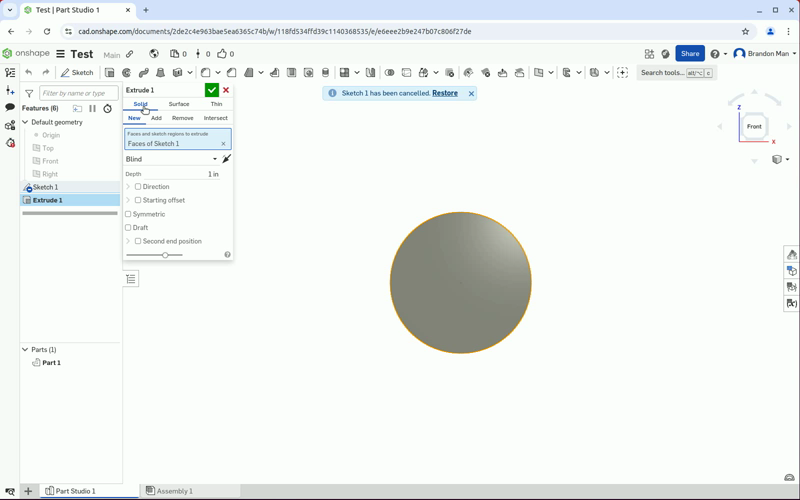
click(143, 106)
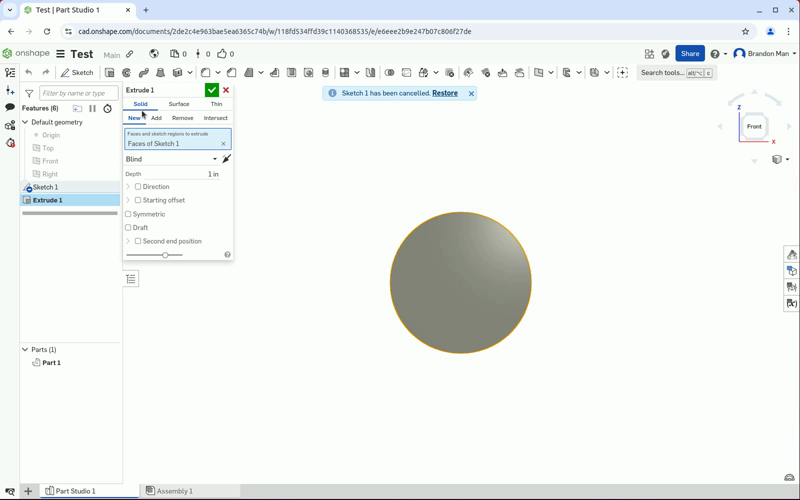
mouse_move(137, 120)
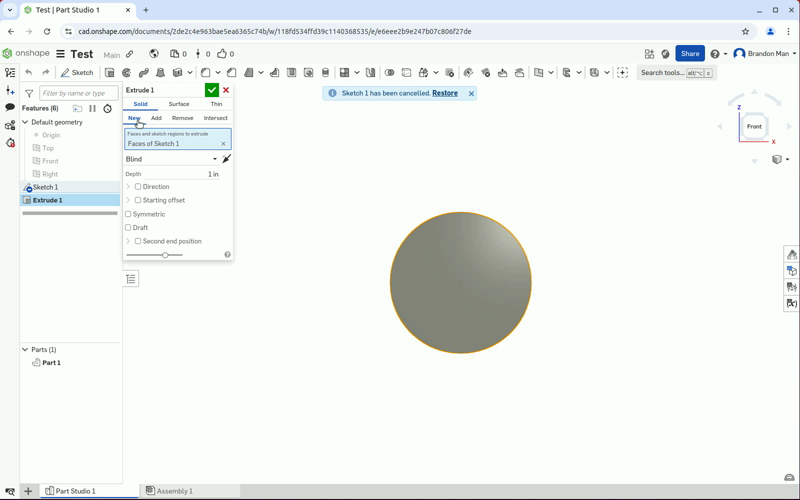
click(137, 120)
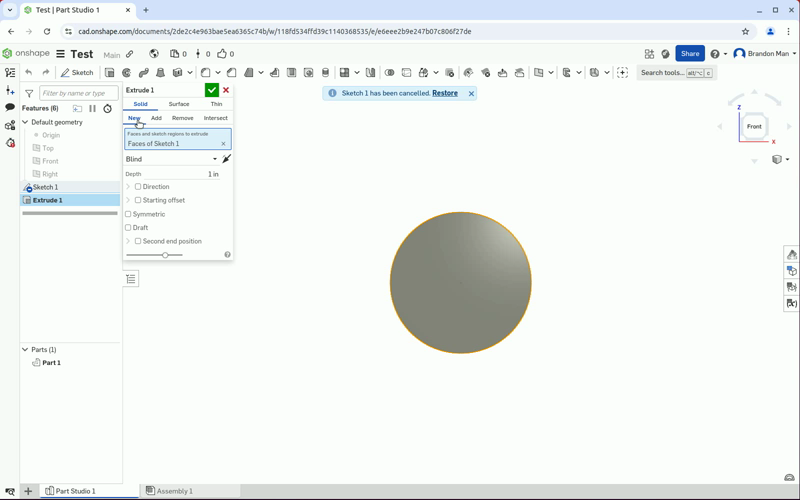
key(tab, 4)
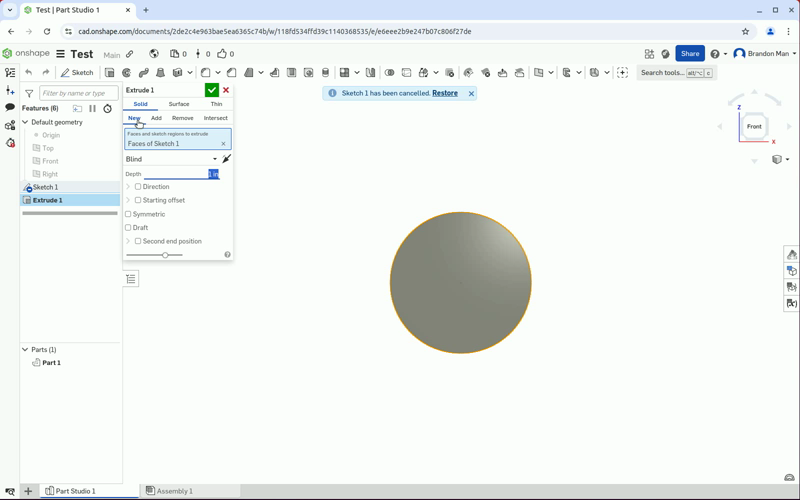
text(2.648)
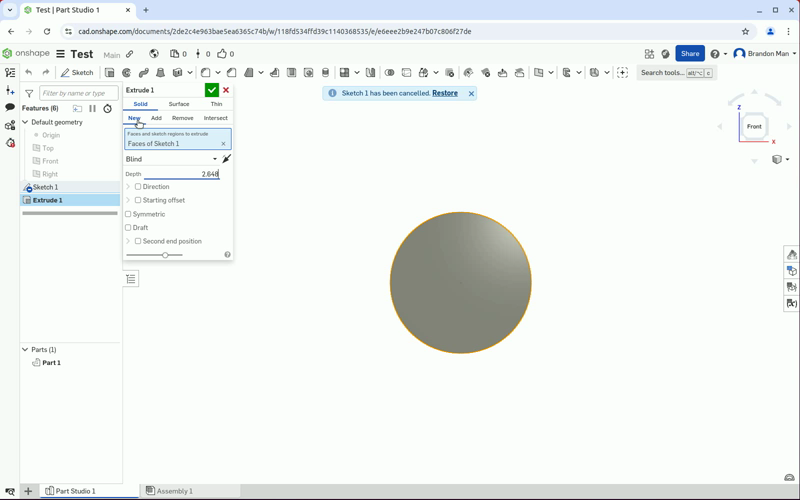
key(enter)
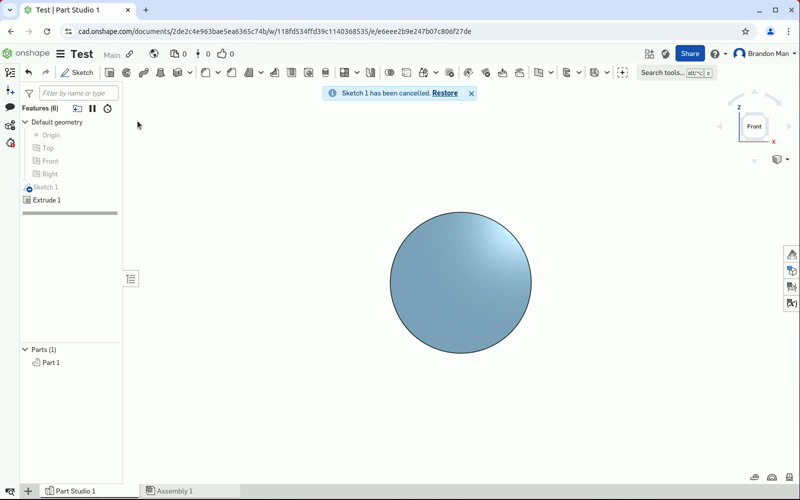
key(shift+h)
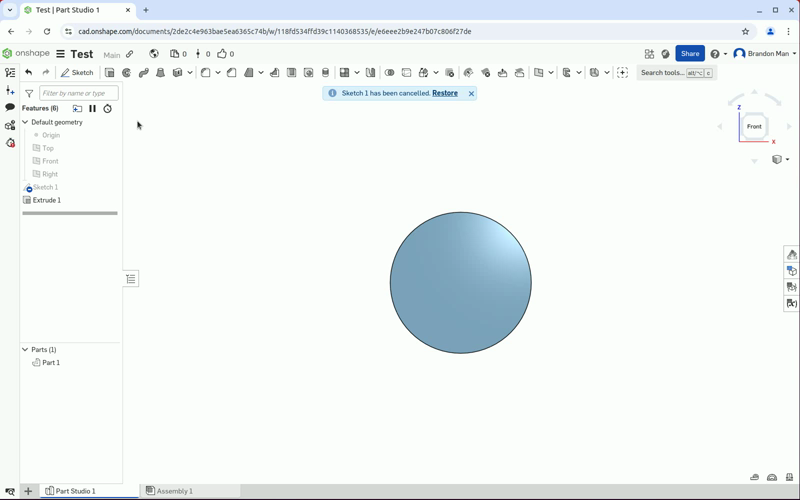
key(shift+h)
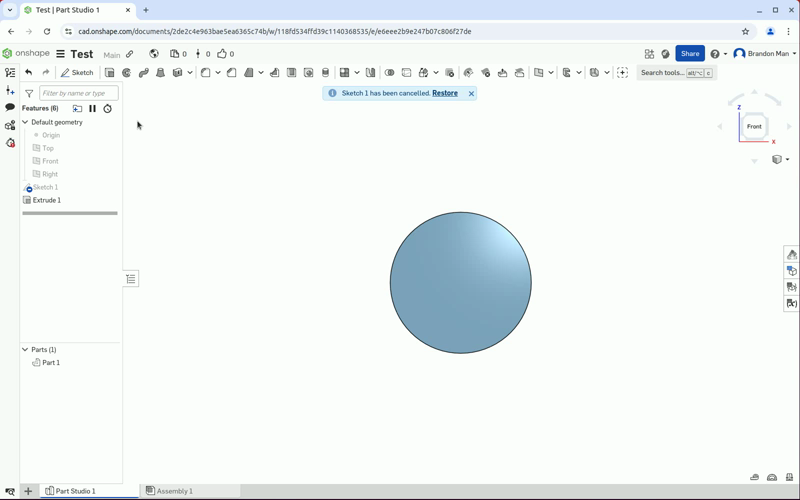
mouse_move(73, 189)
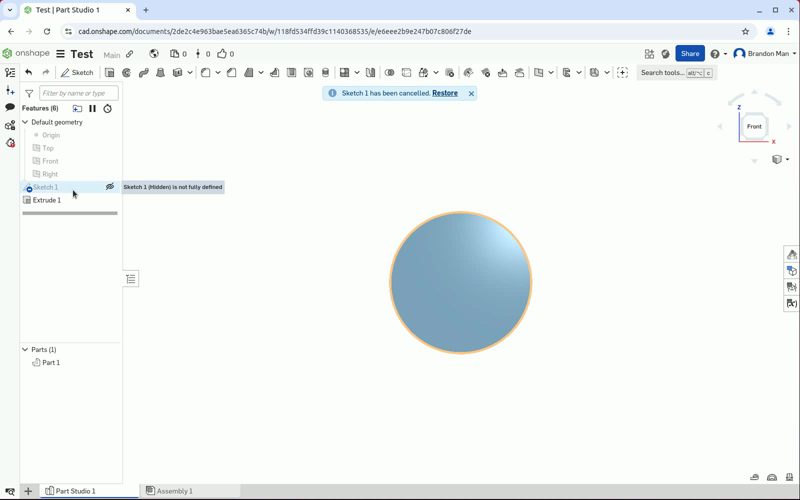
click(73, 189)
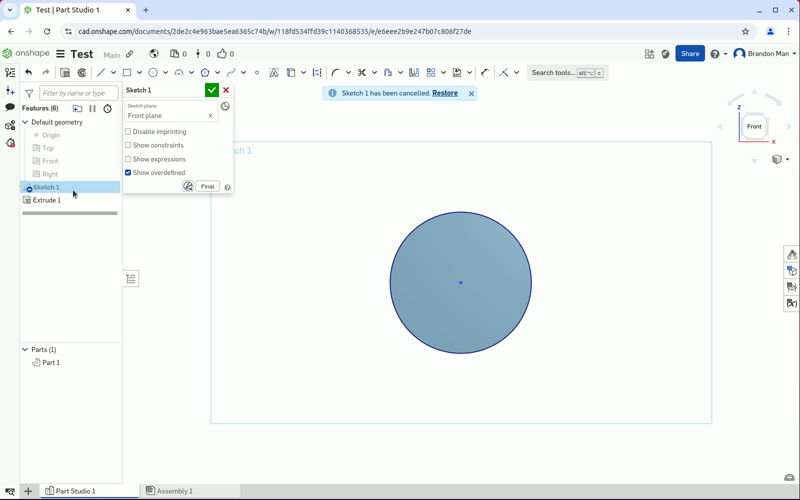
mouse_move(229, 92)
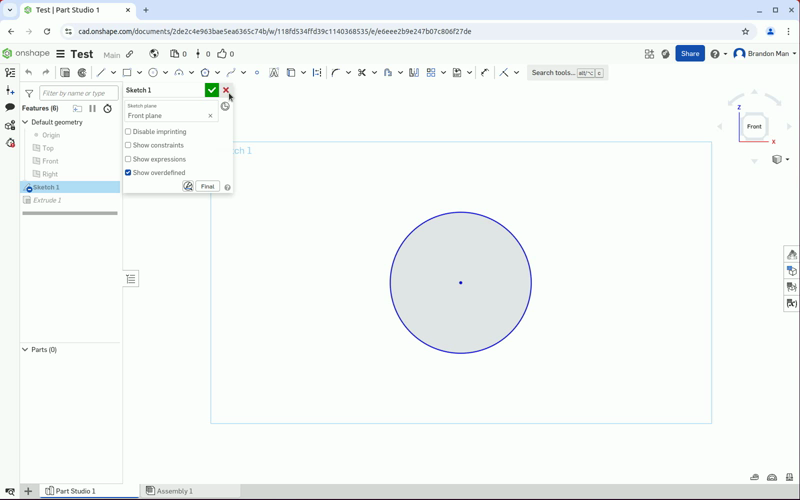
click(229, 92)
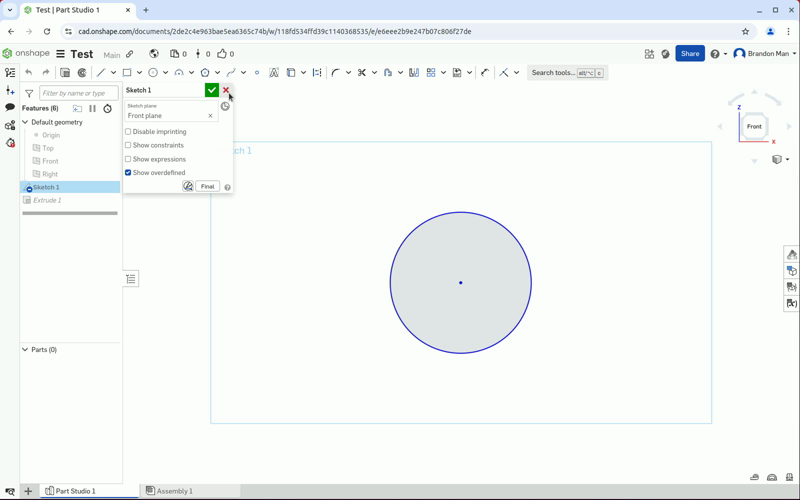
key(shift+s)
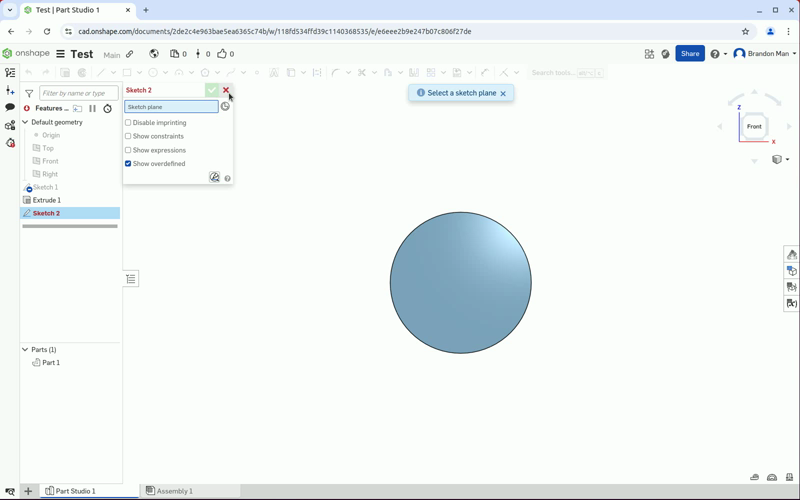
mouse_move(73, 163)
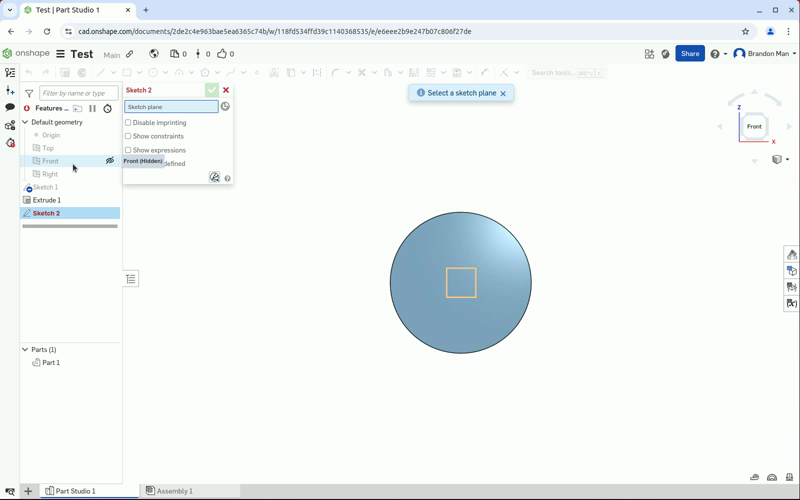
click(73, 163)
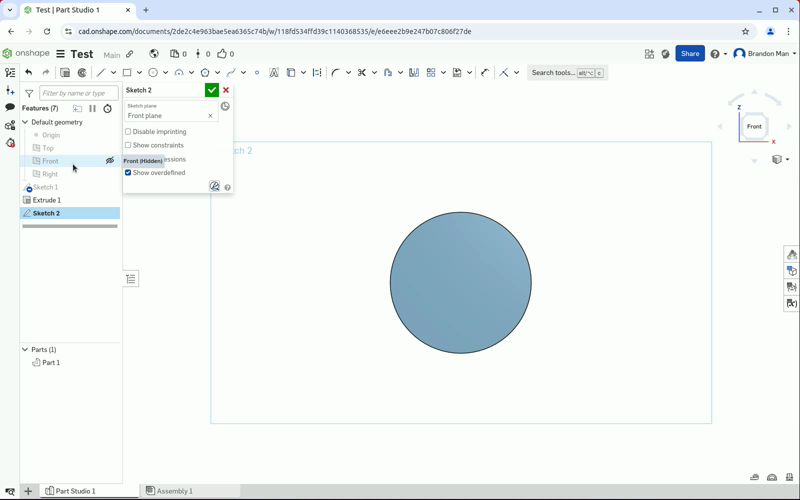
mouse_move(73, 352)
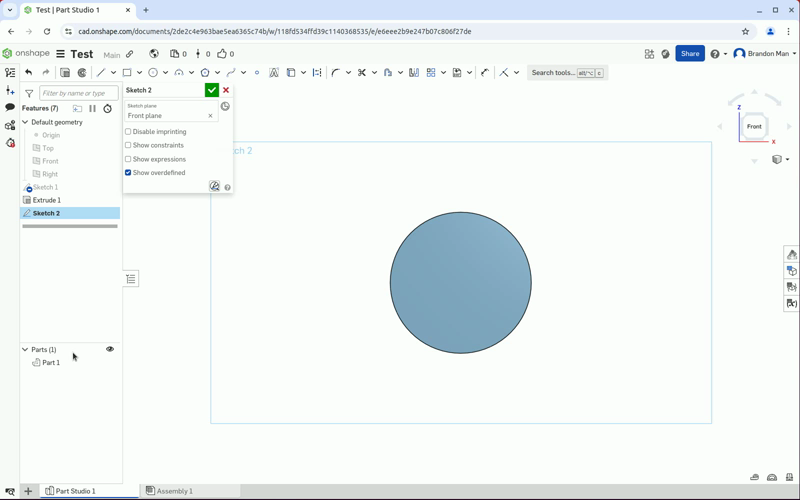
key(y)
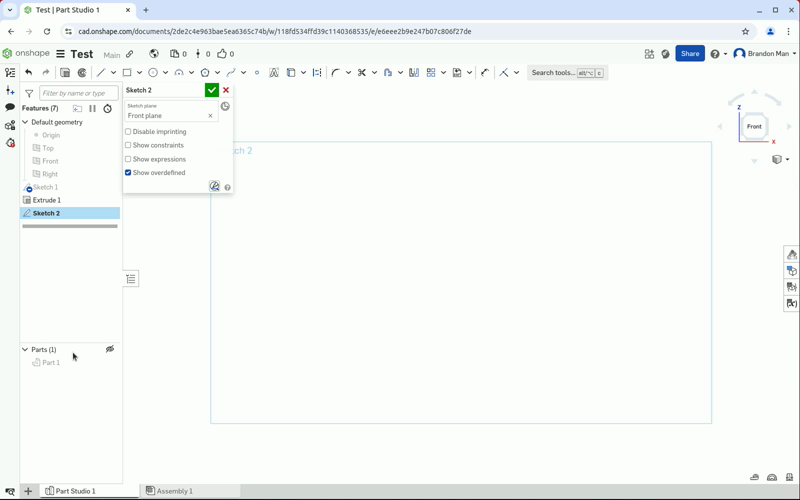
key(c)
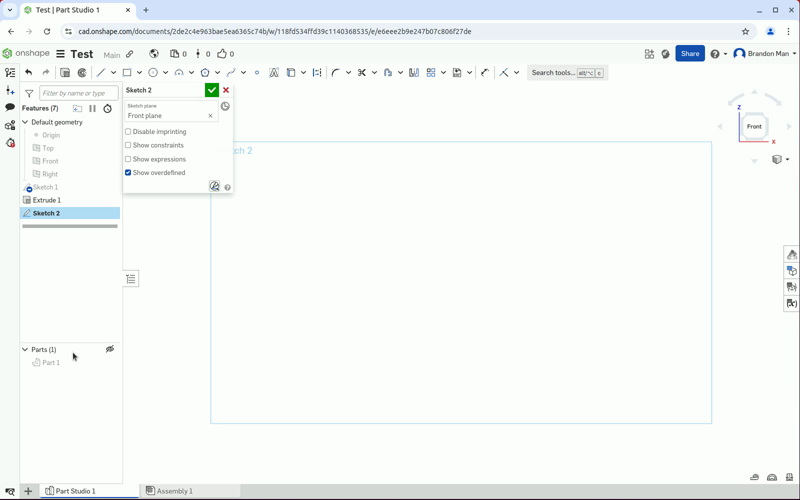
key_down(shift)
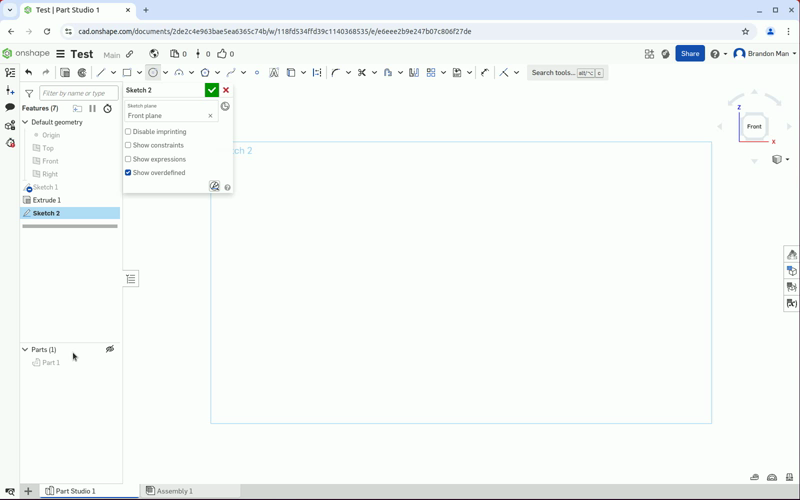
mouse_move(461, 282)
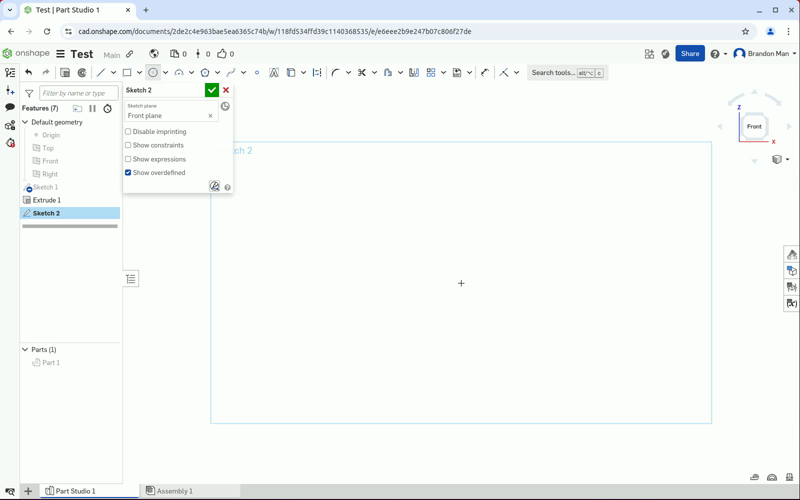
click(461, 282)
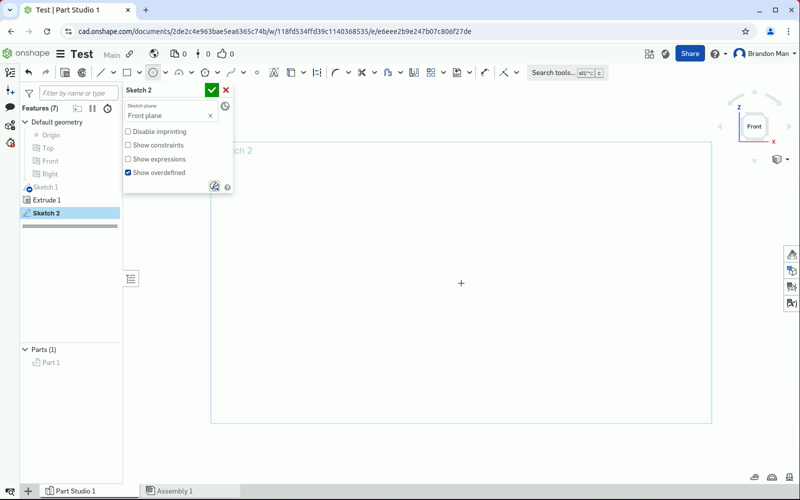
key_up(shift)
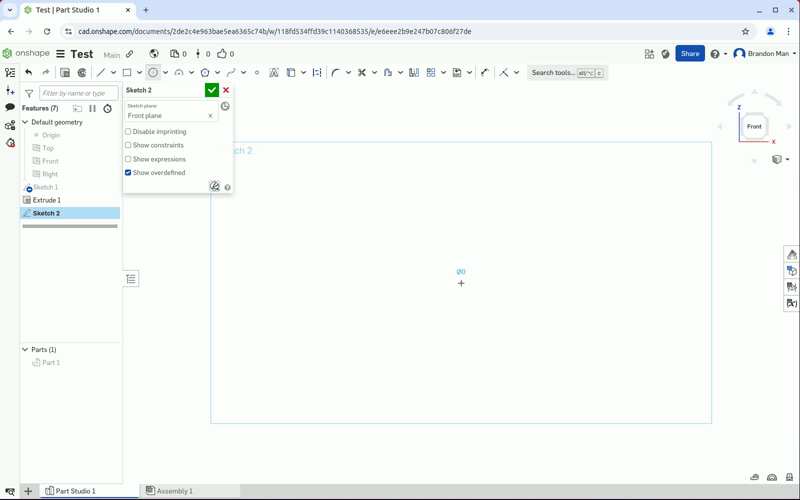
mouse_move(574, 282)
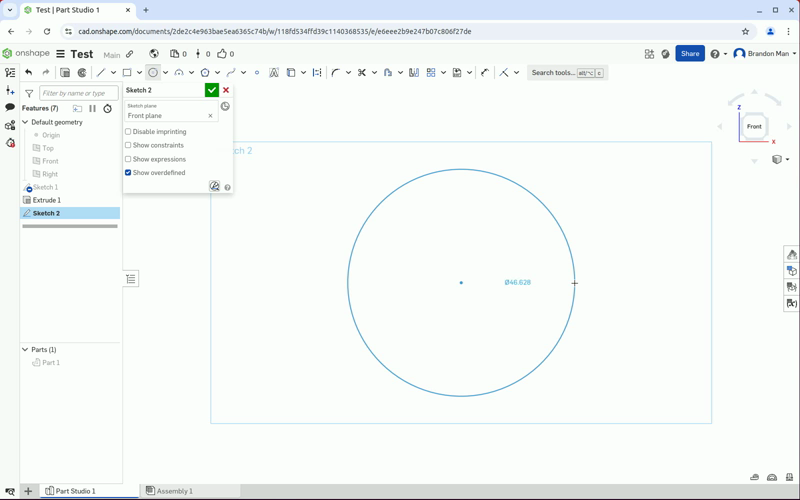
click(574, 282)
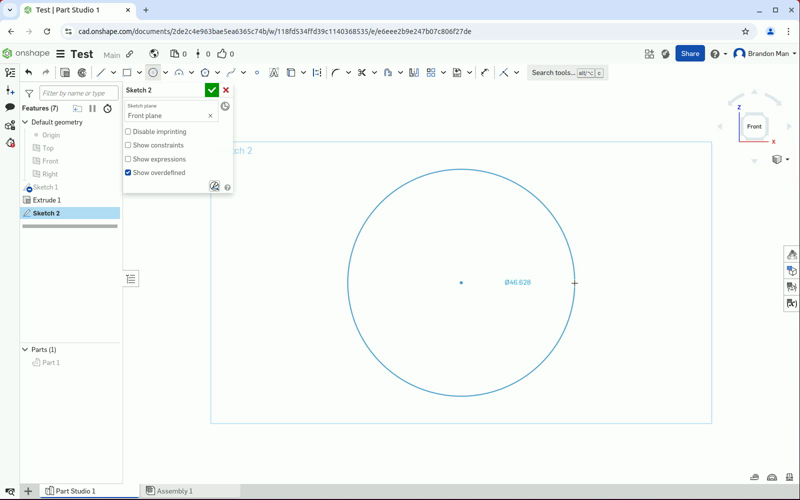
key(esc)
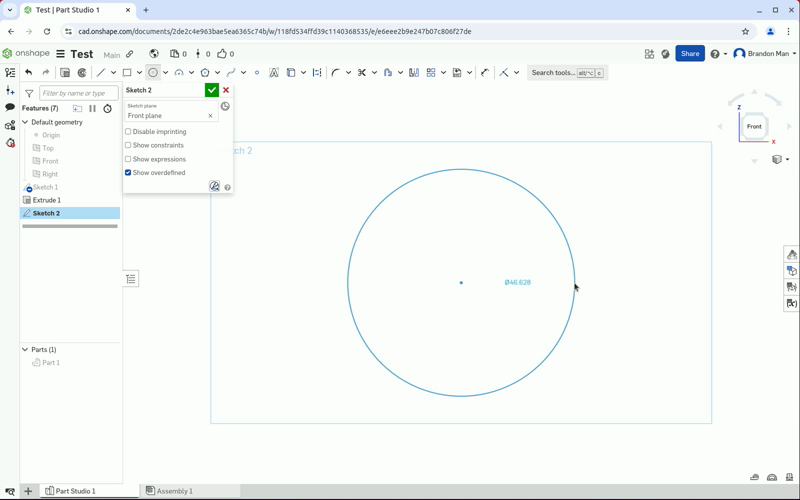
key(c)
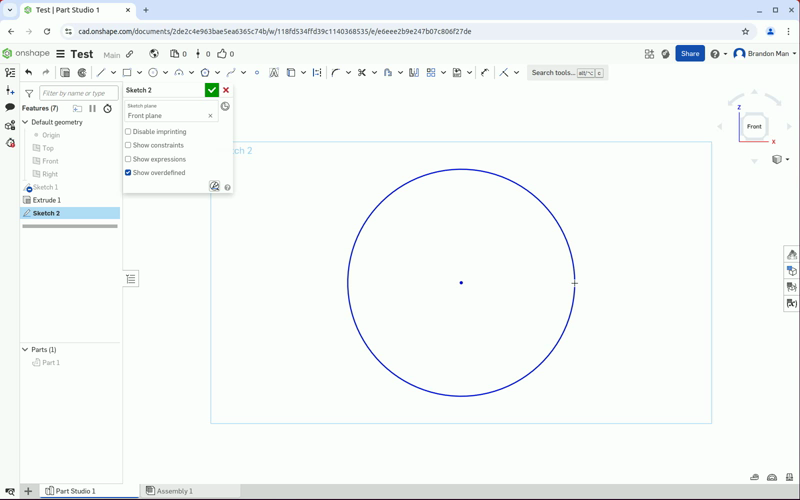
key_down(shift)
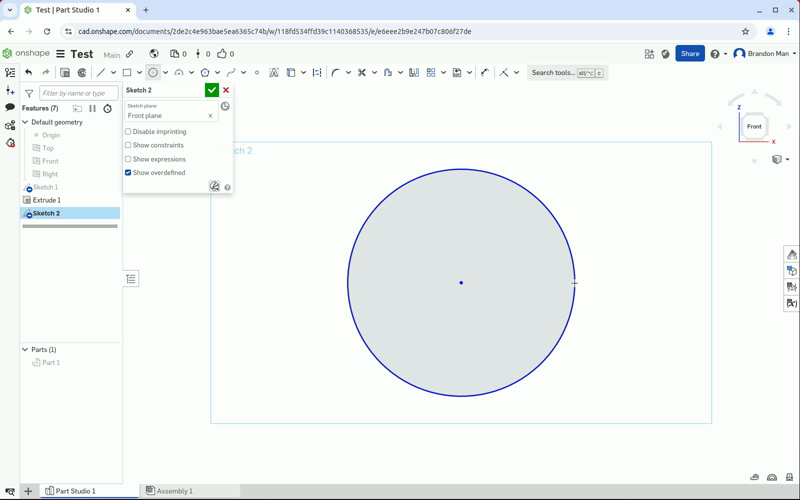
mouse_move(461, 282)
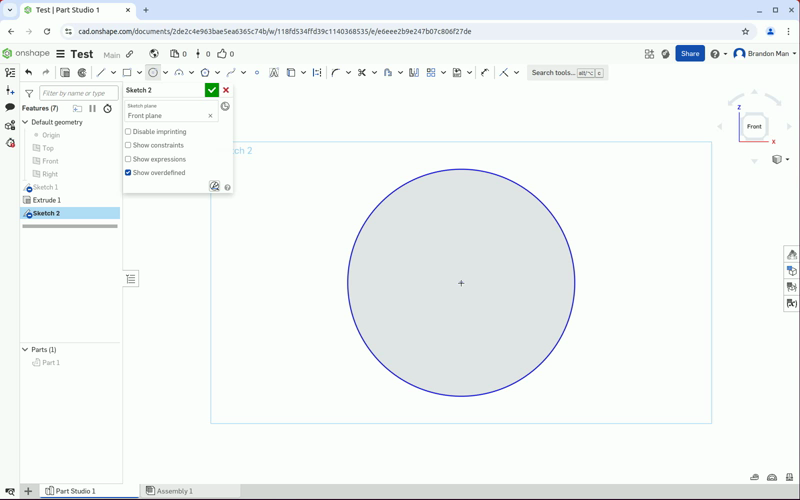
click(461, 282)
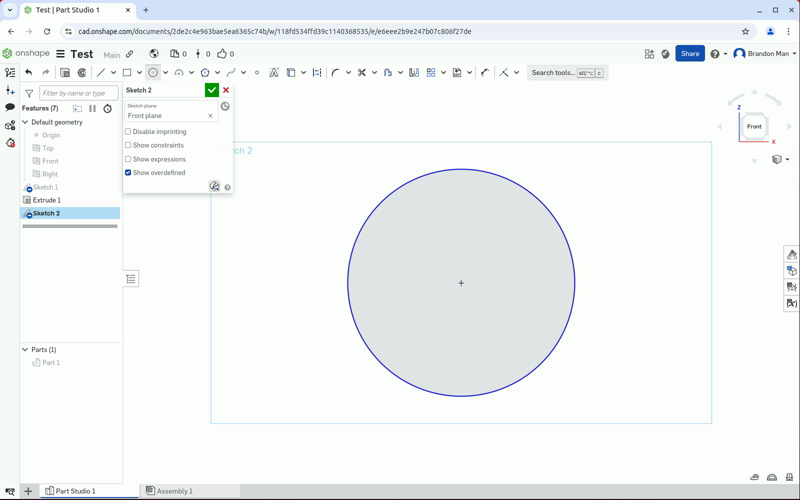
key_up(shift)
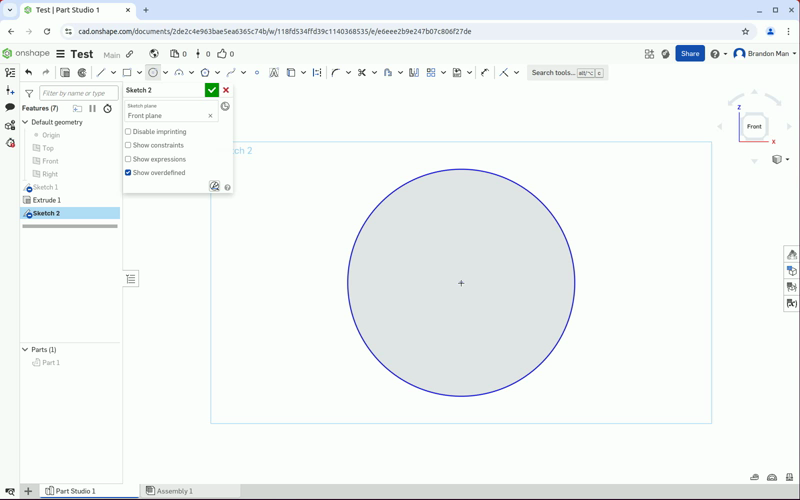
mouse_move(532, 282)
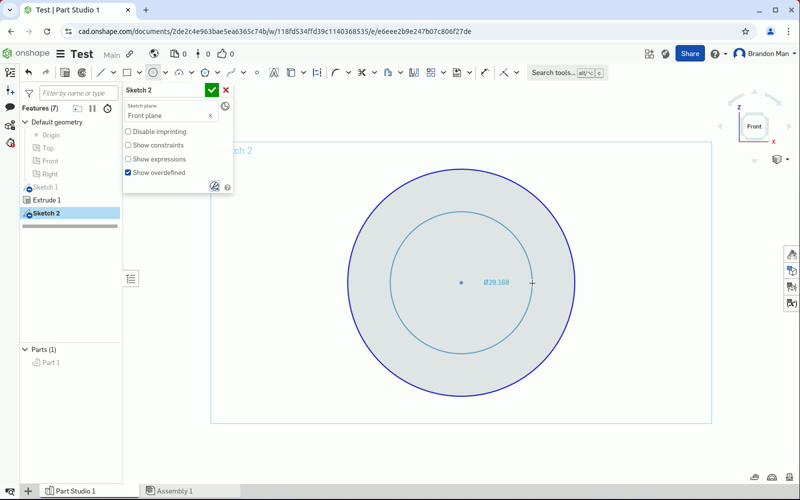
click(532, 282)
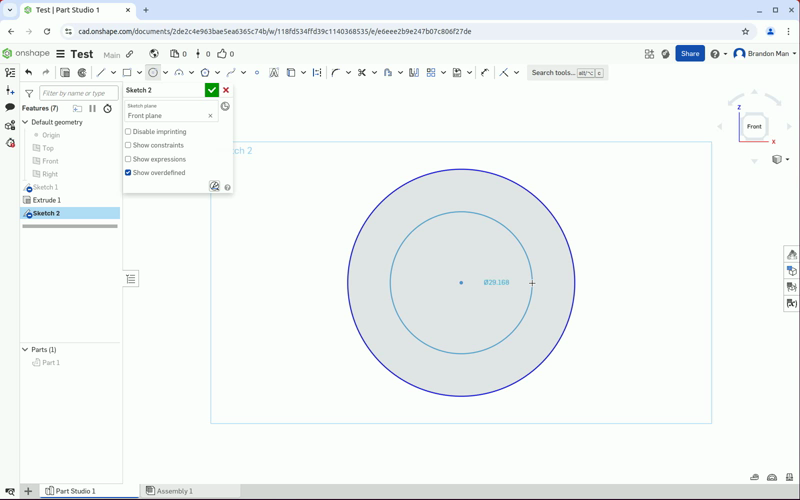
key(esc)
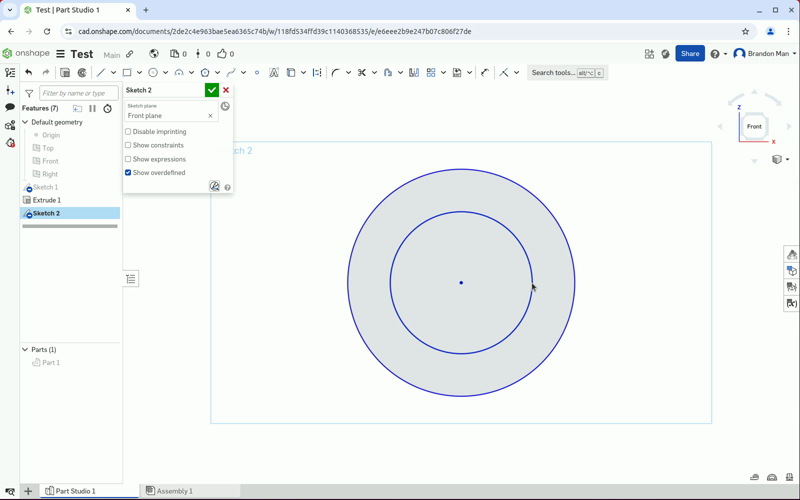
mouse_move(547, 324)
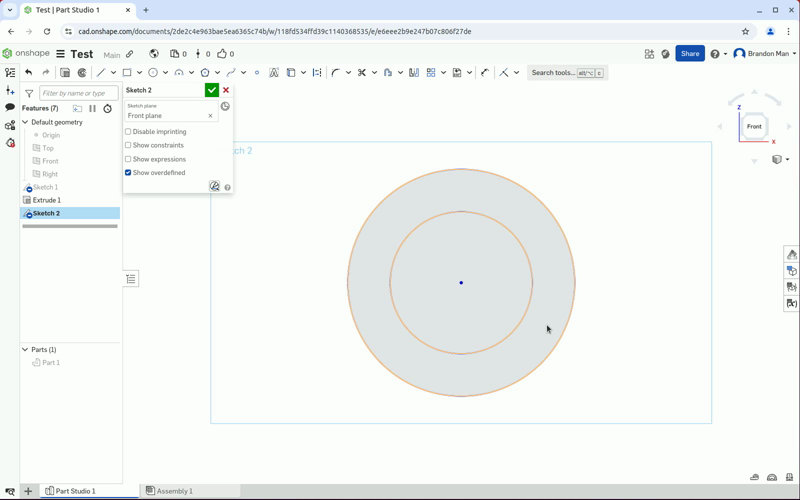
click(547, 324)
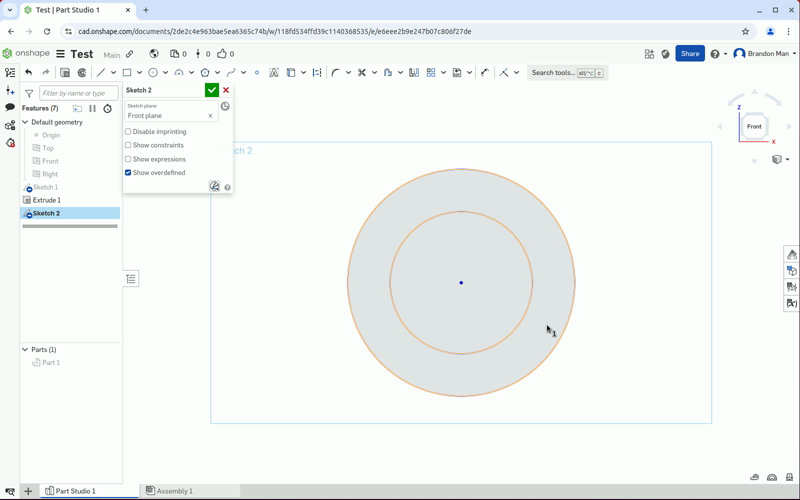
mouse_move(73, 352)
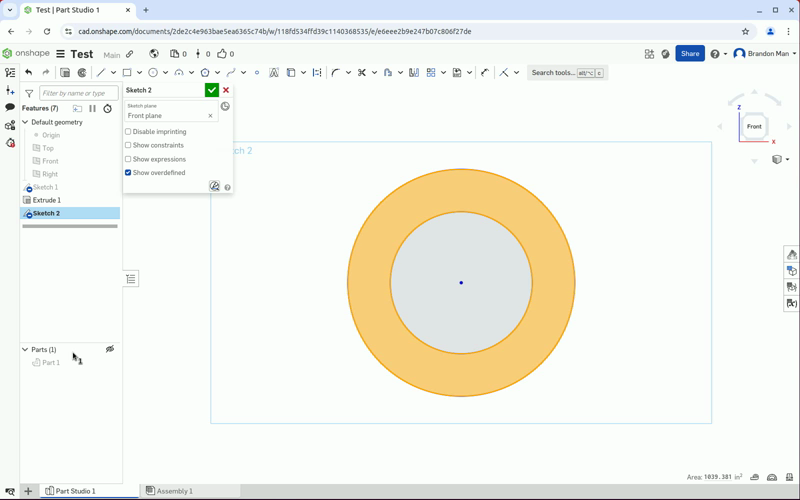
key(shift+y)
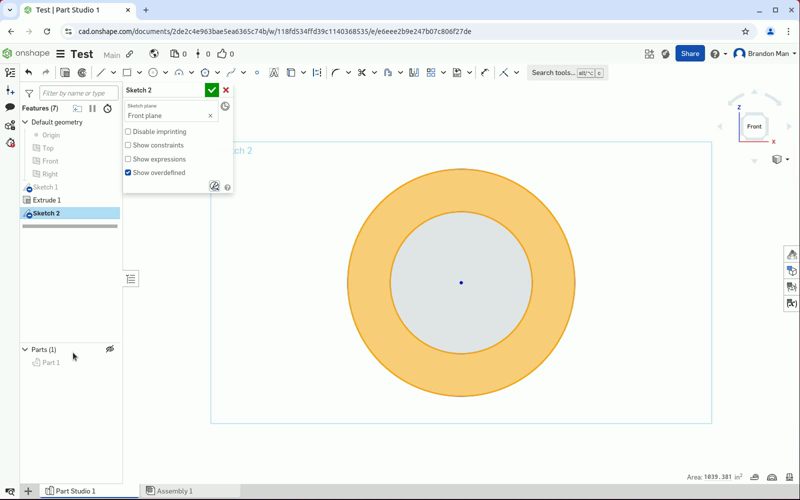
key(shift+e)
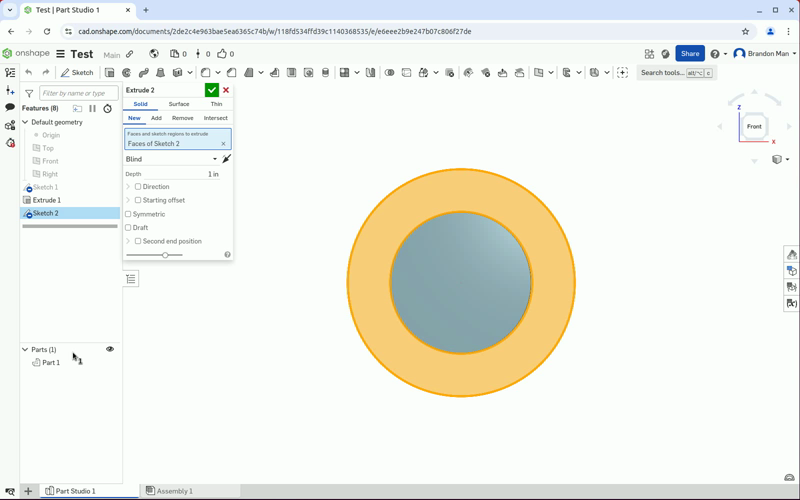
mouse_move(143, 106)
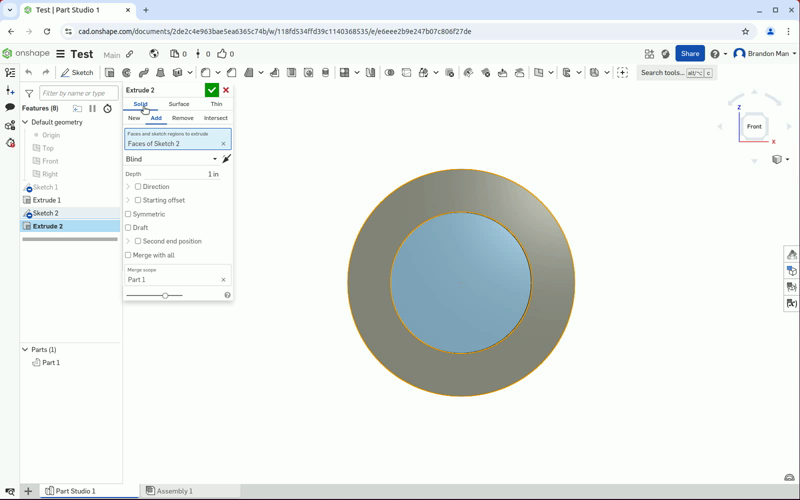
click(143, 106)
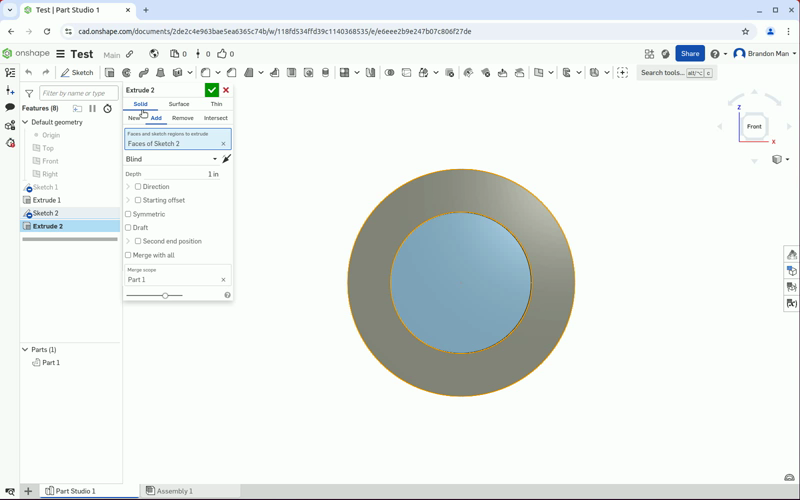
mouse_move(137, 120)
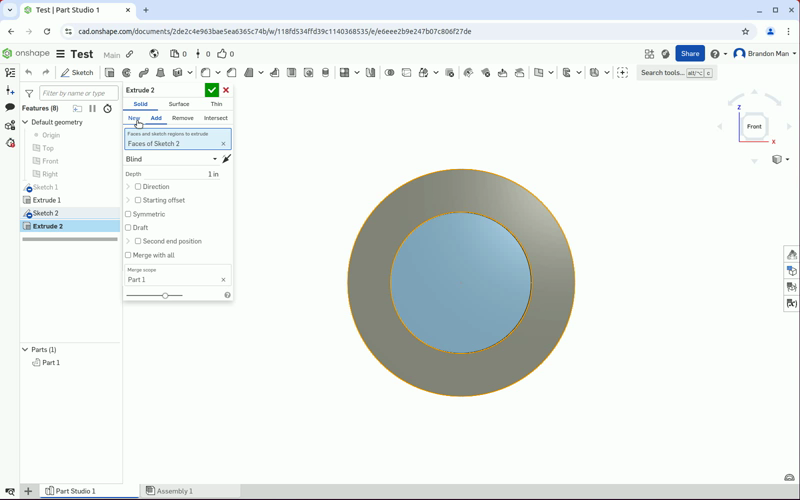
click(137, 120)
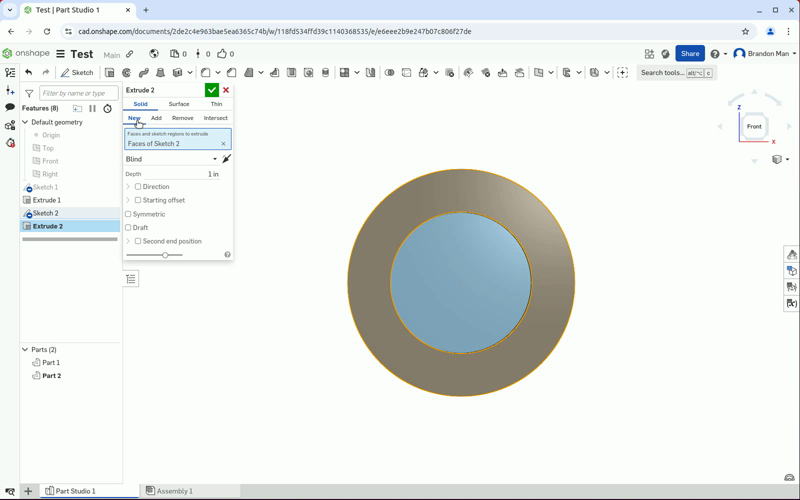
key(tab, 4)
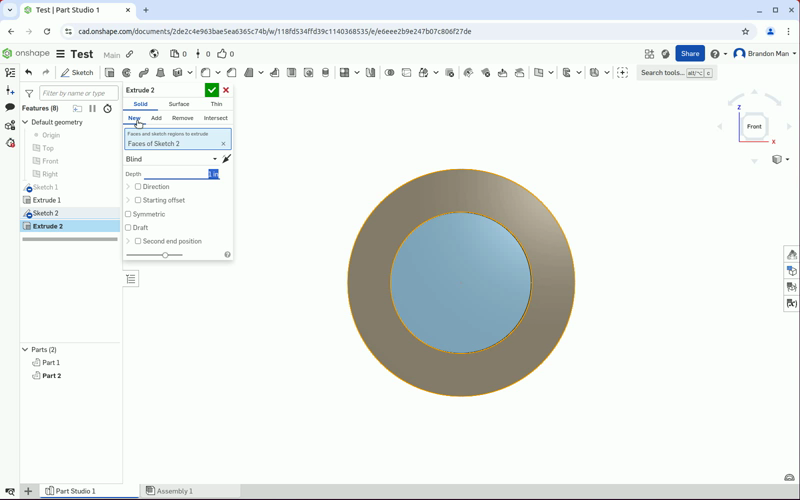
text(2.648)
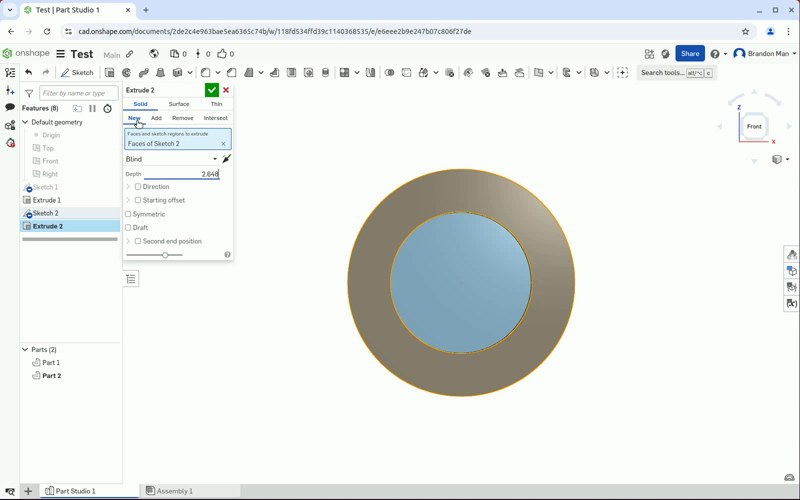
key(enter)
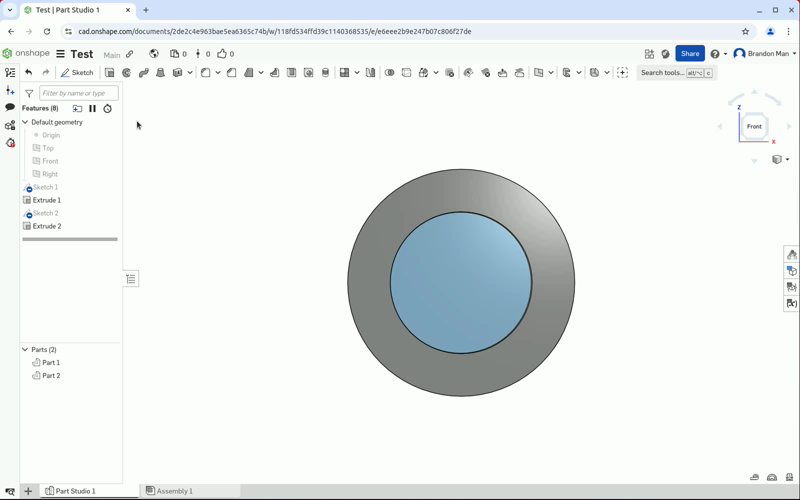
key(shift+h)
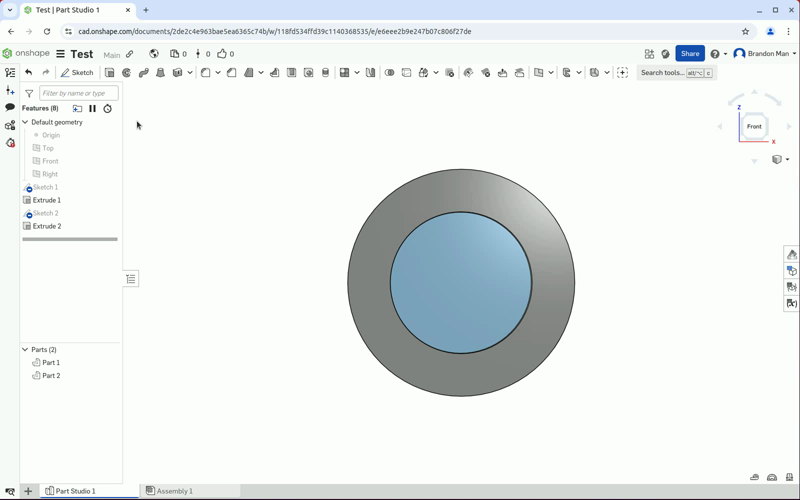
key(shift+h)
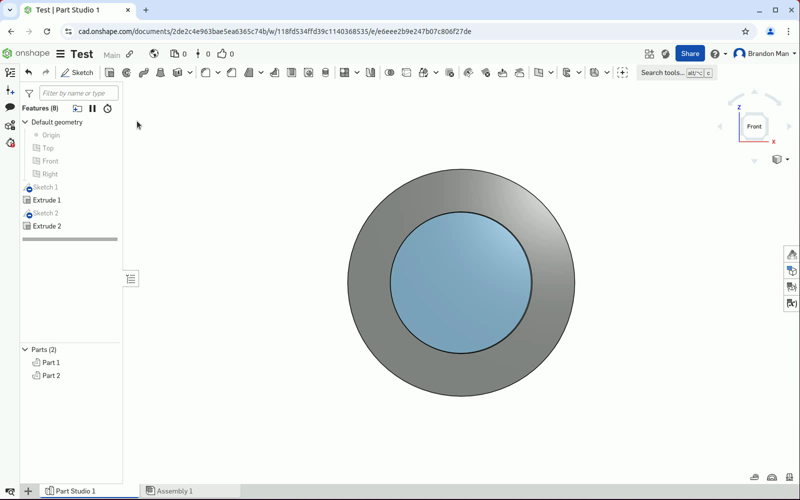
mouse_move(73, 189)
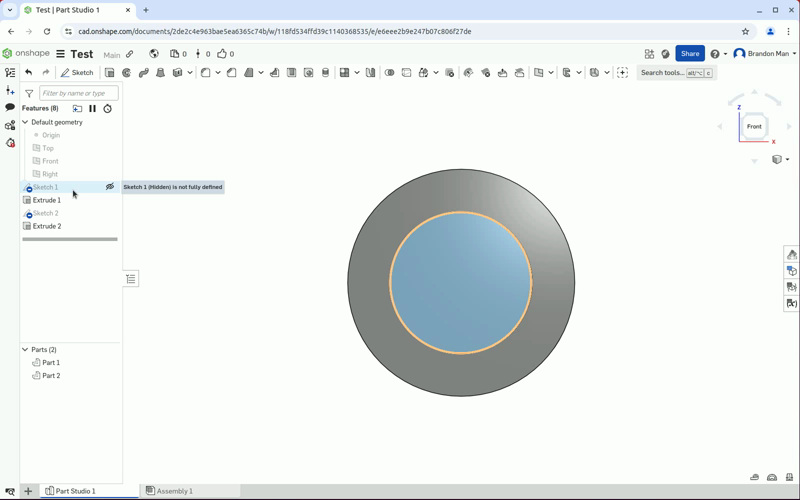
click(73, 189)
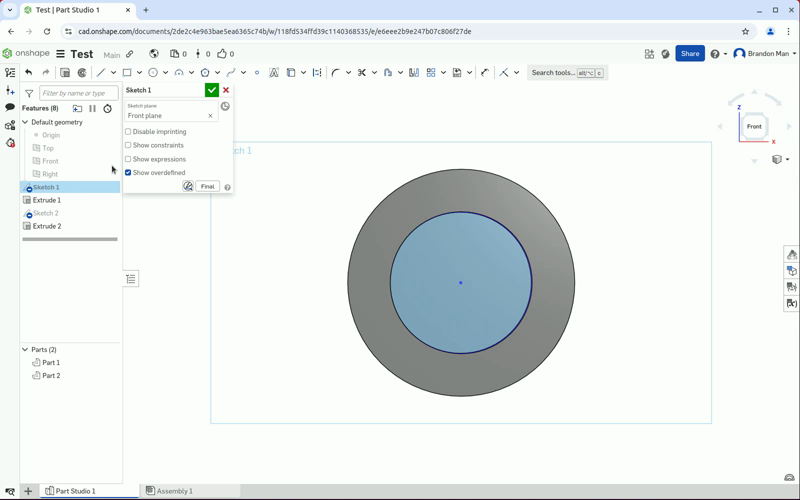
mouse_move(229, 92)
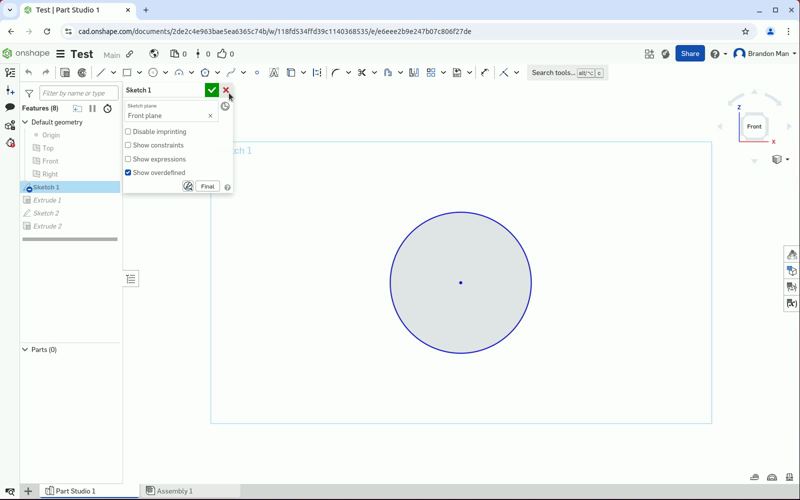
click(229, 92)
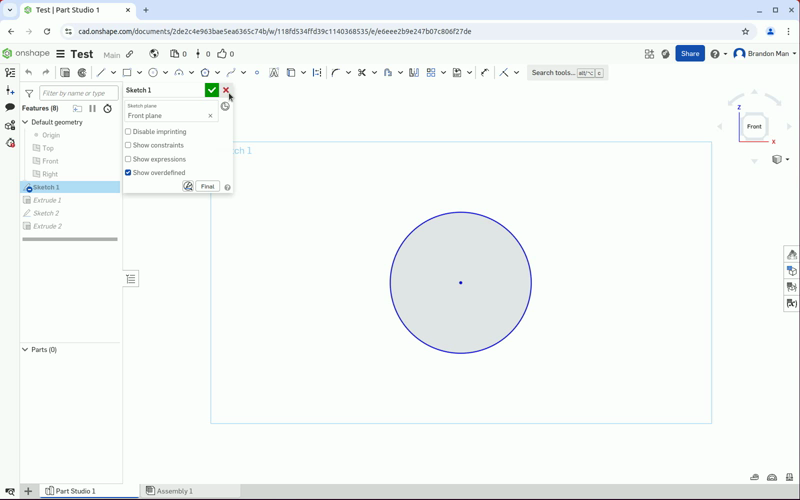
key(shift+s)
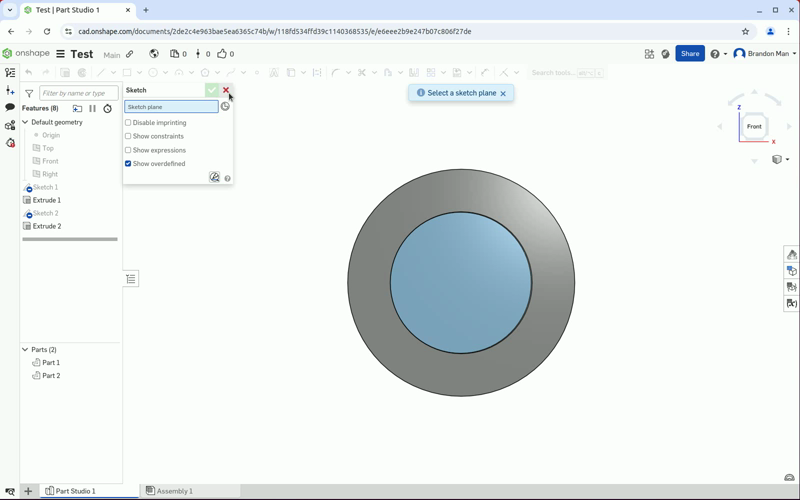
mouse_move(73, 163)
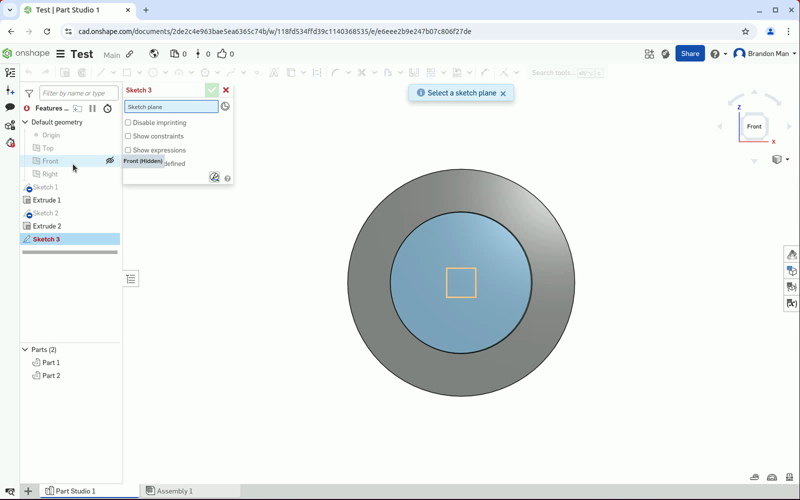
click(73, 163)
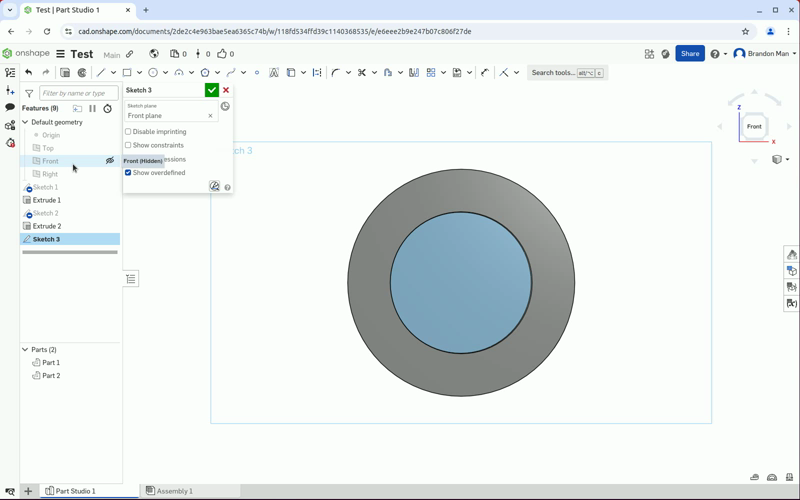
mouse_move(73, 352)
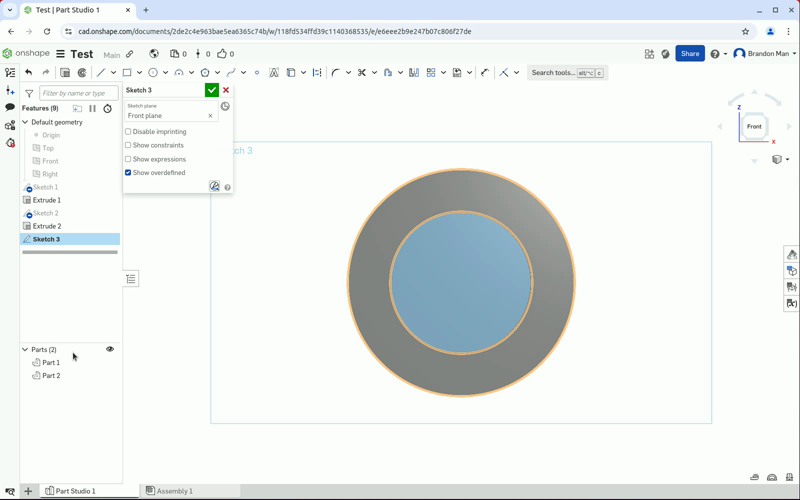
key(y)
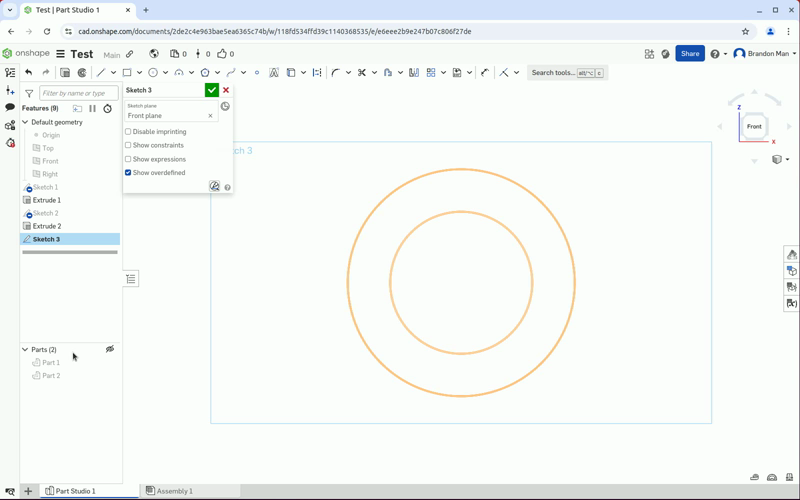
key(c)
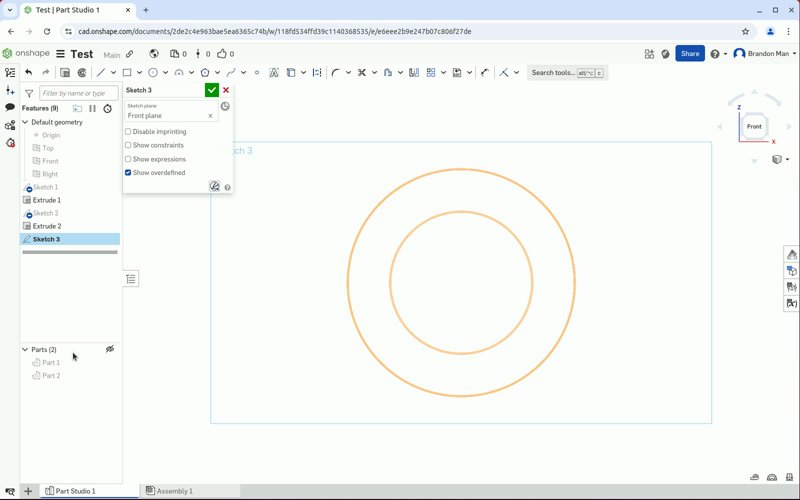
key_down(shift)
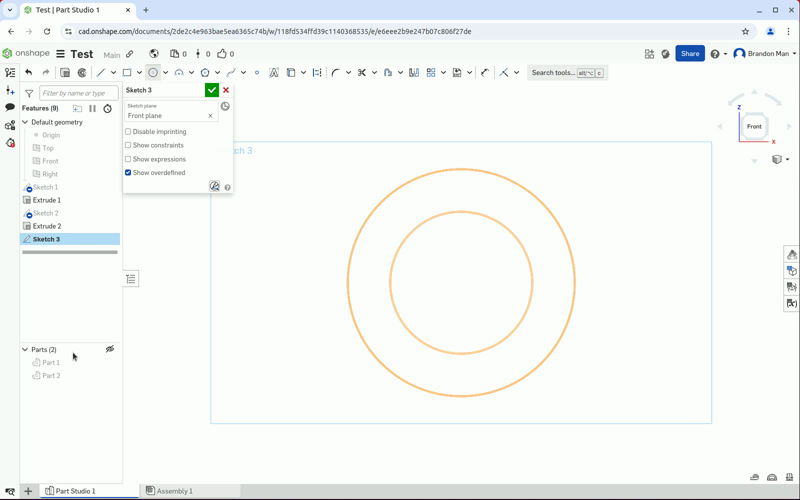
mouse_move(460, 282)
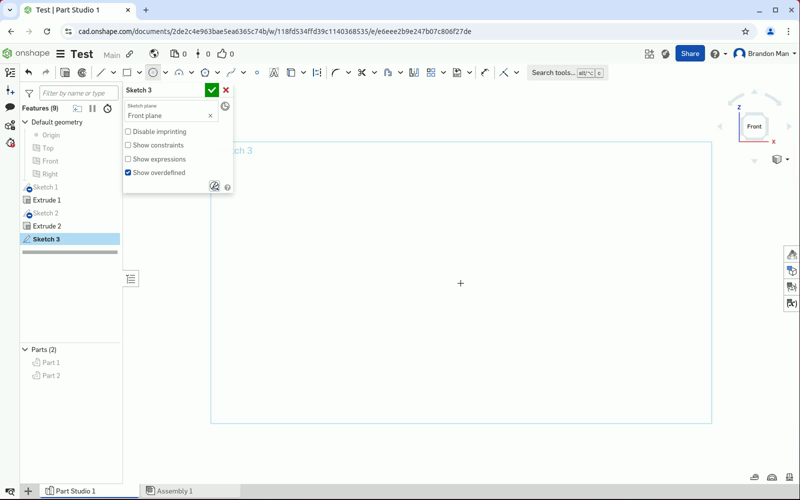
click(460, 282)
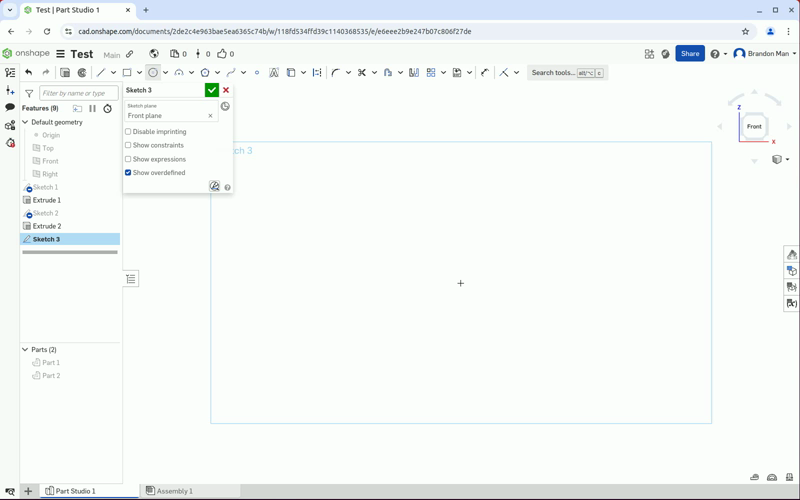
key_up(shift)
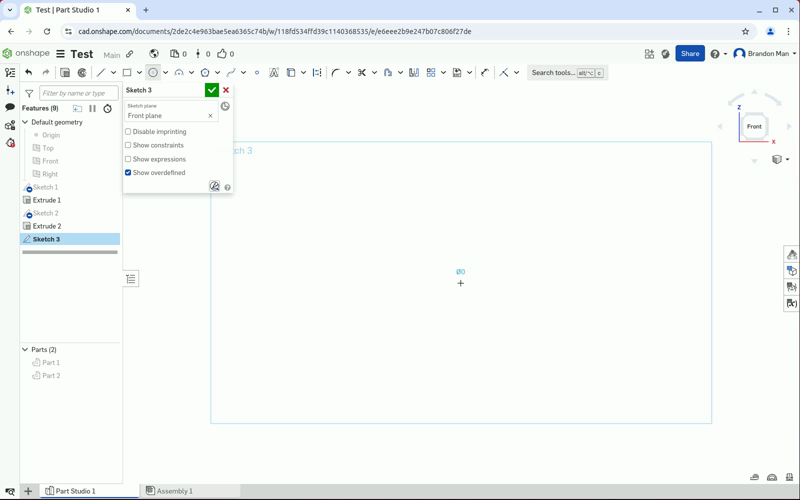
mouse_move(531, 282)
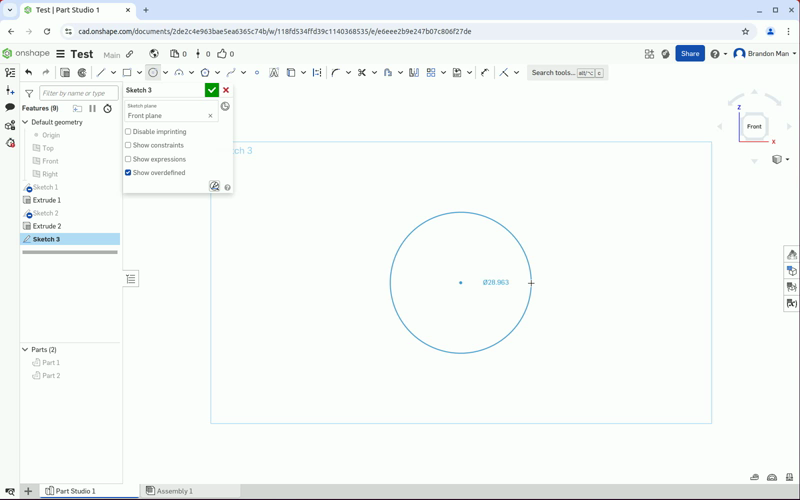
click(531, 282)
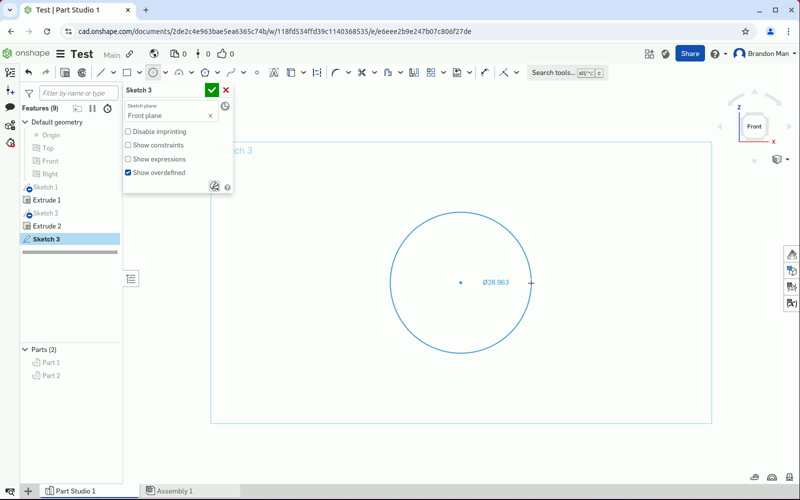
key(esc)
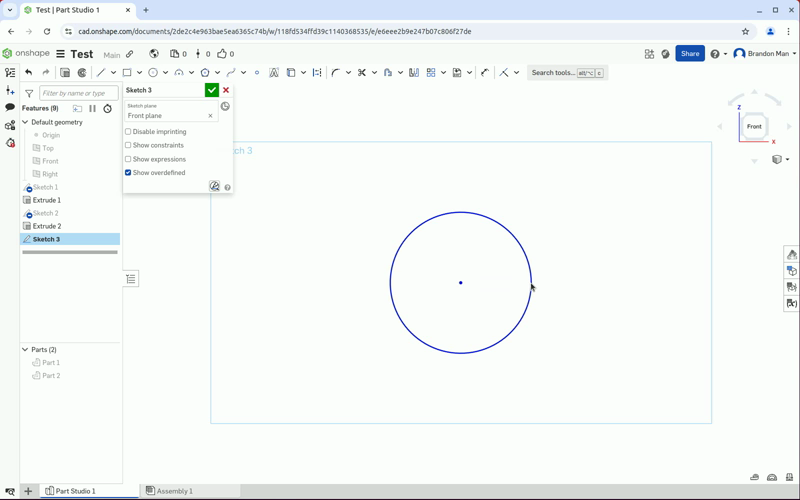
mouse_move(504, 311)
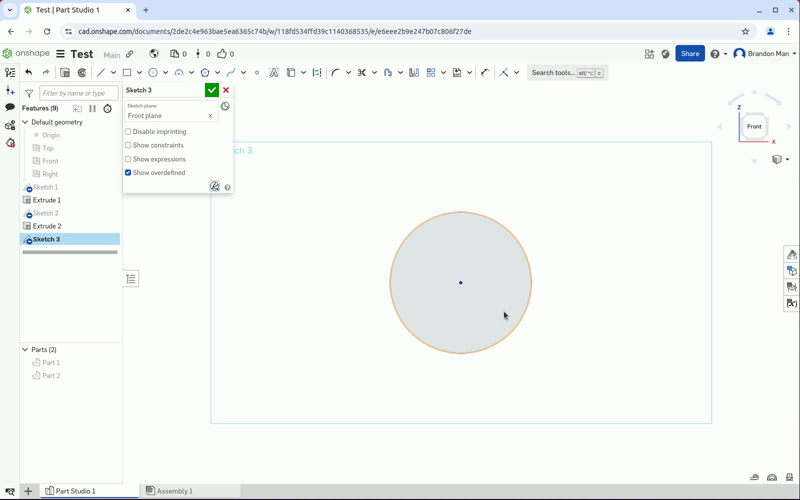
click(504, 311)
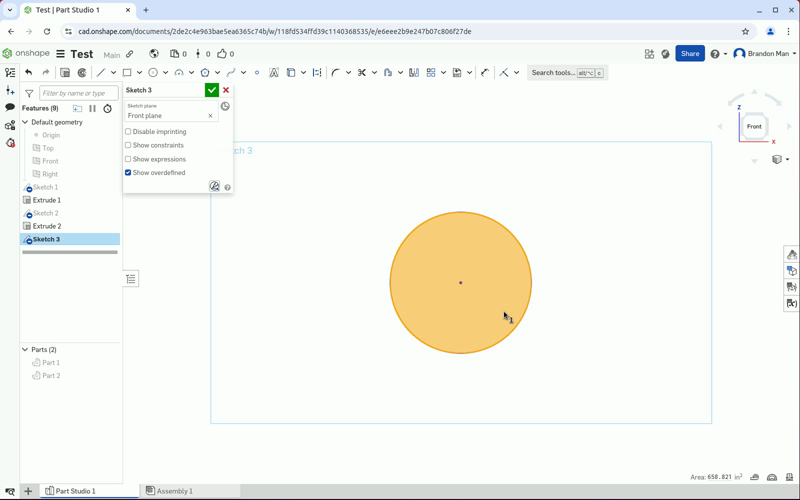
mouse_move(73, 352)
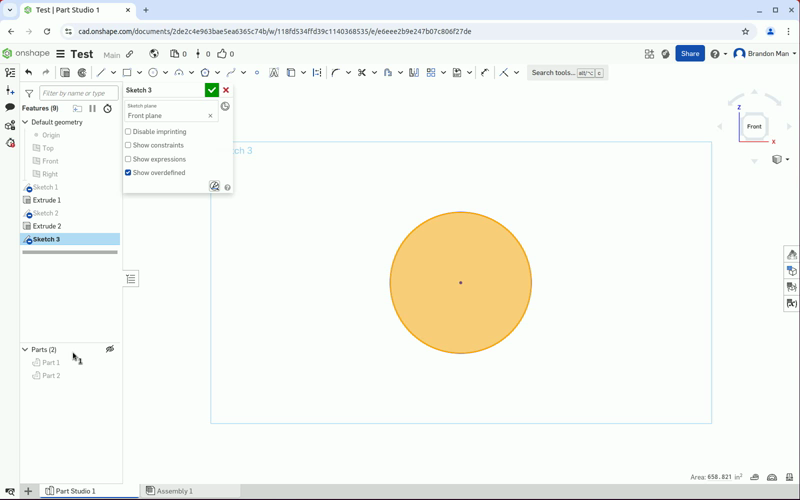
key(shift+y)
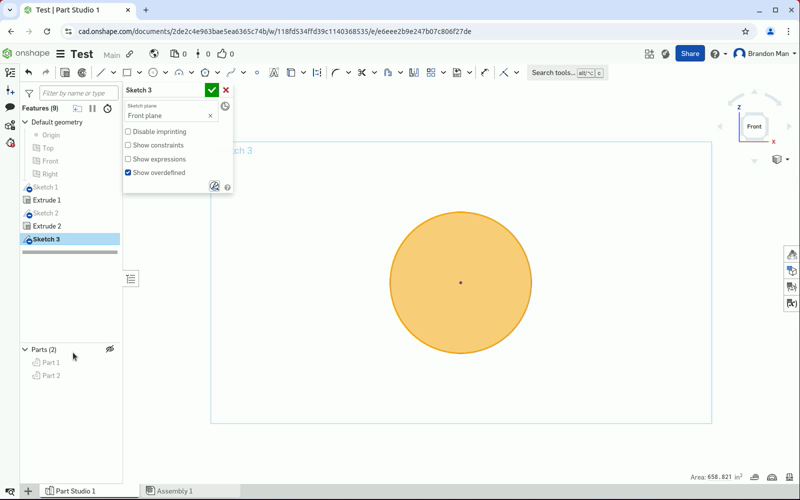
key(shift+e)
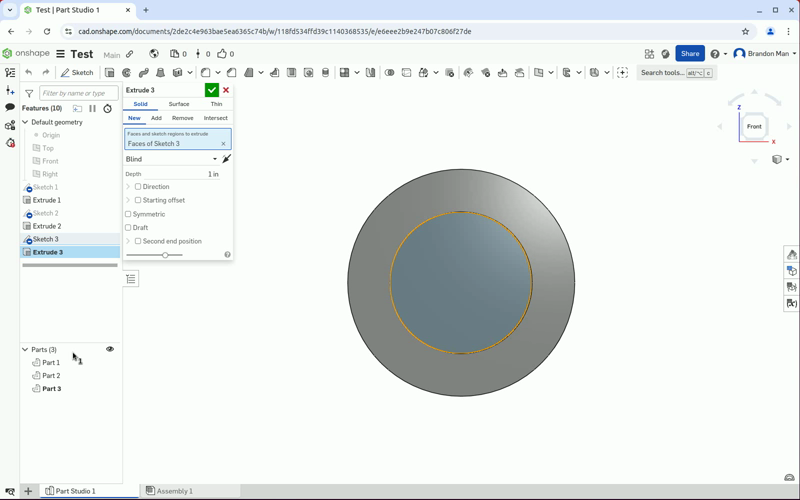
mouse_move(143, 106)
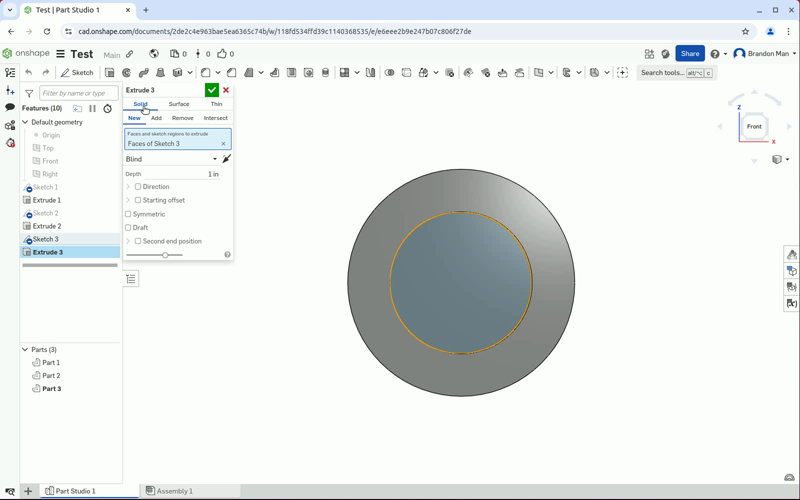
click(143, 106)
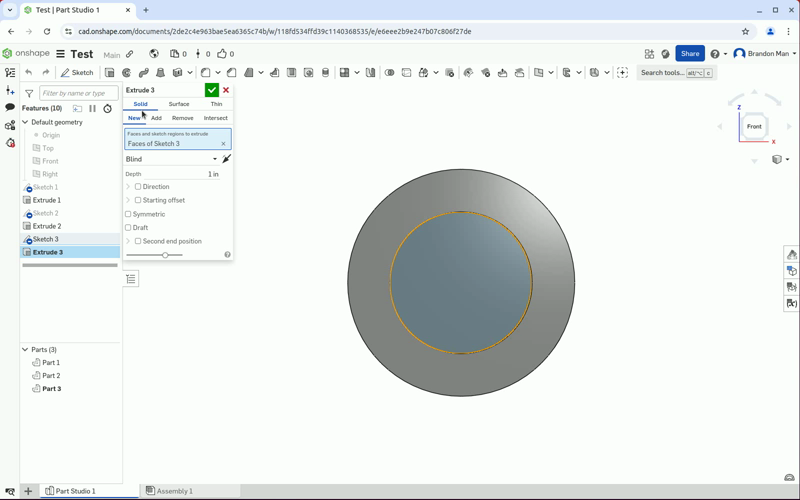
mouse_move(137, 120)
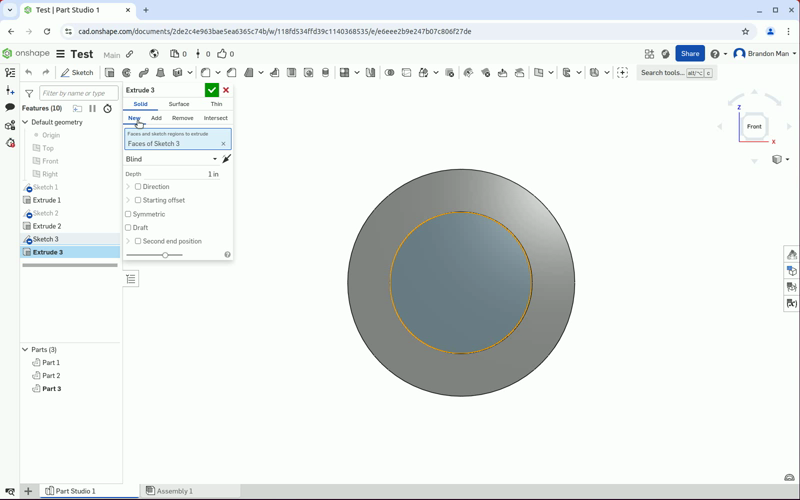
click(137, 120)
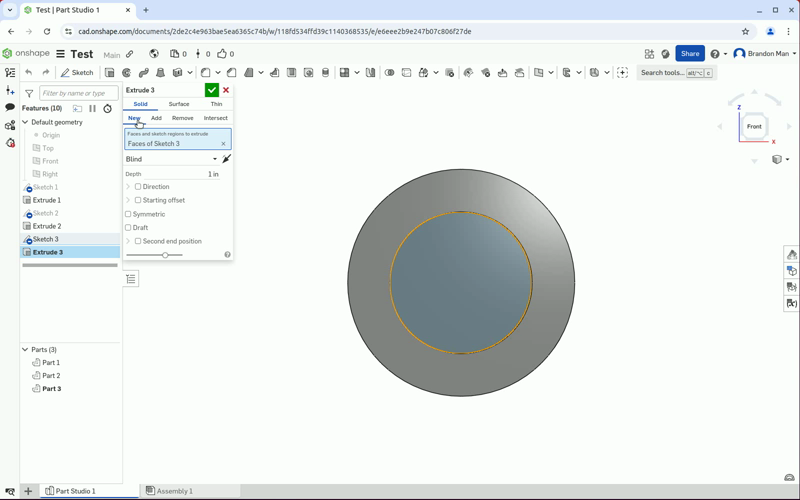
key(tab, 4)
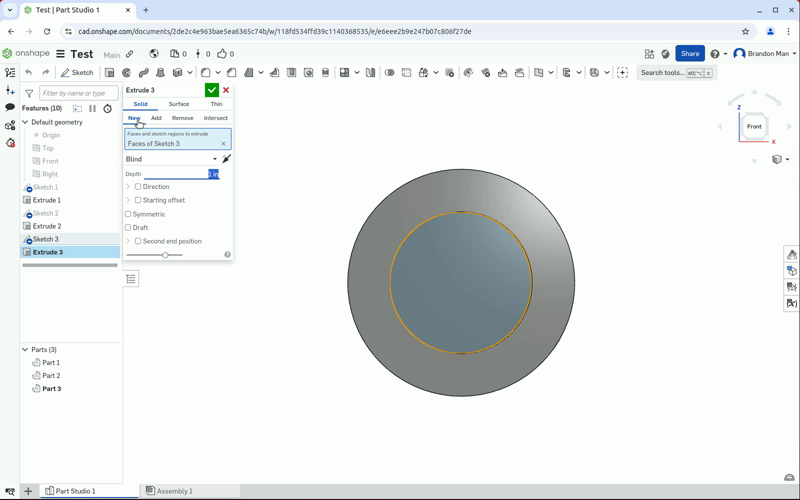
text(6.499)
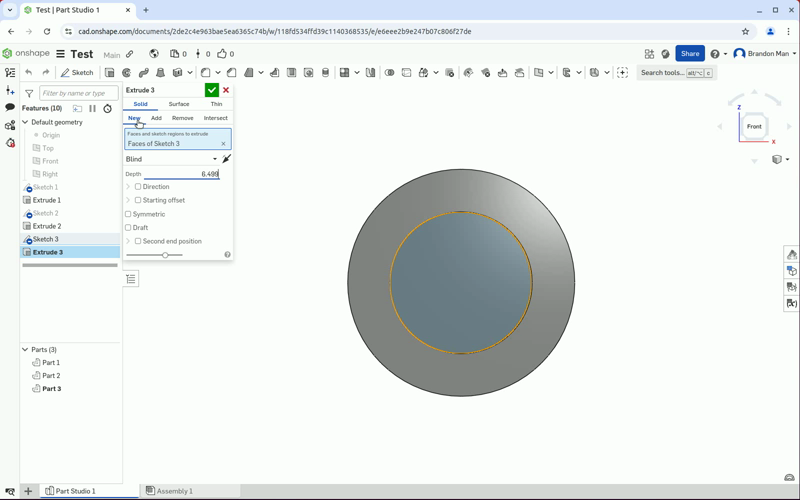
key(enter)
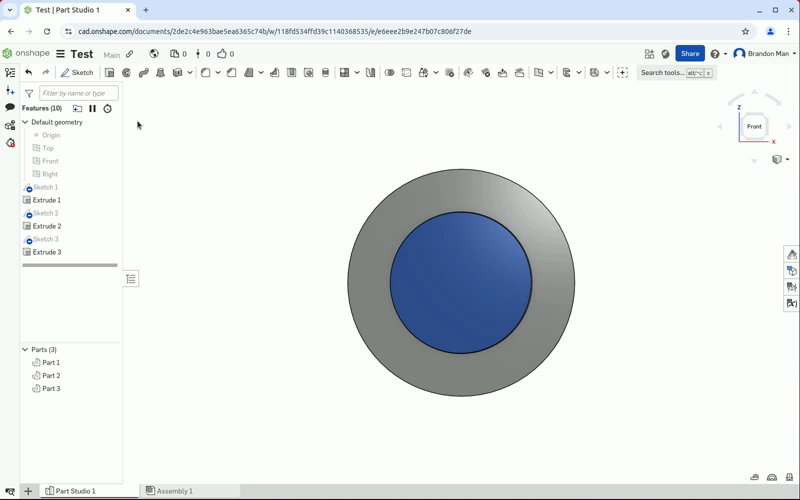
key(shift+h)
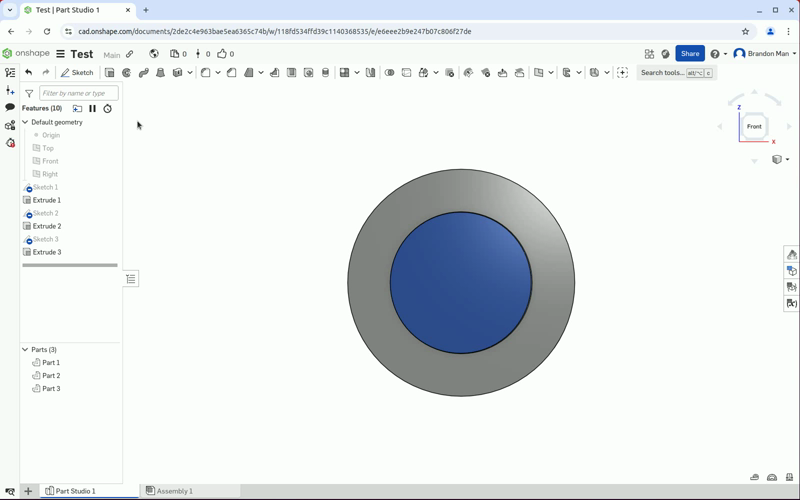
key(shift+h)
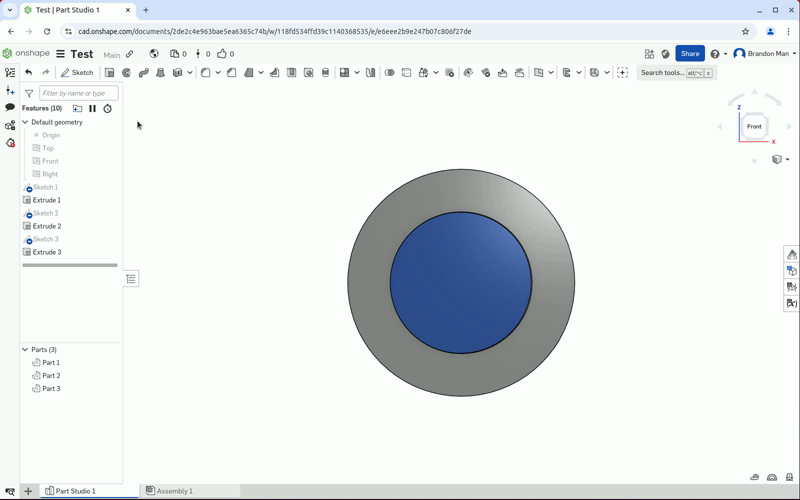
mouse_move(73, 189)
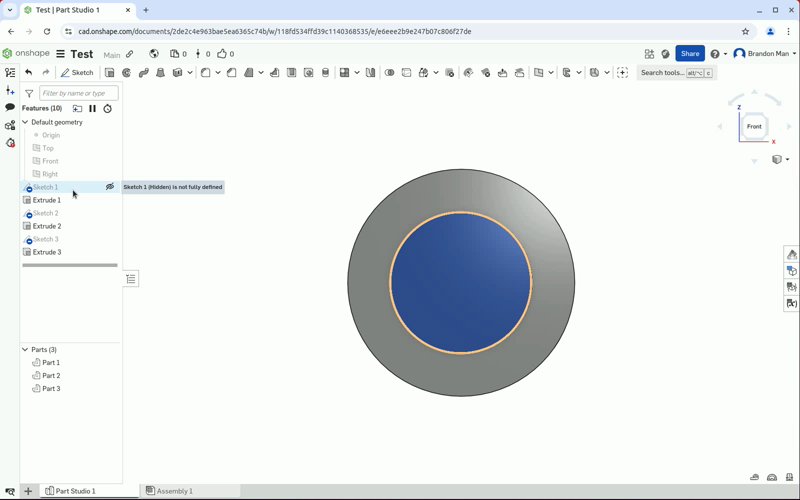
click(73, 189)
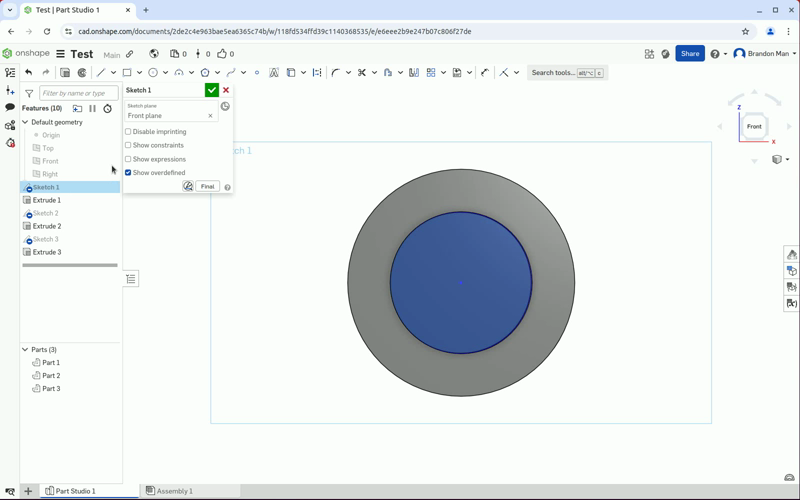
mouse_move(229, 92)
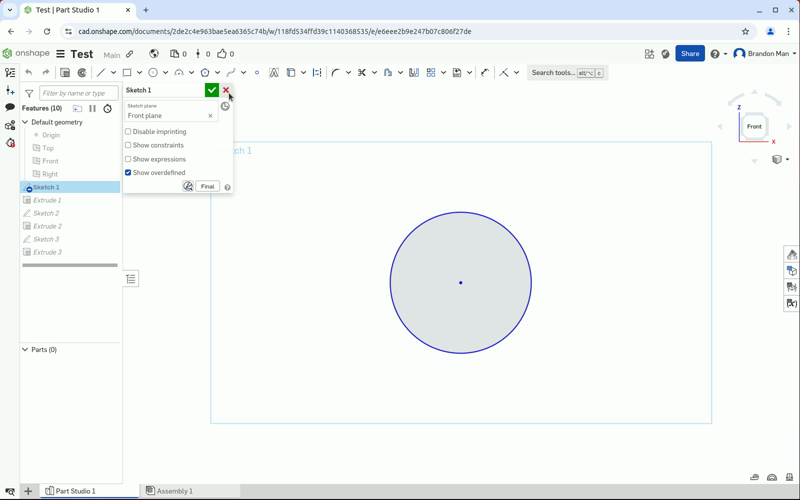
click(229, 92)
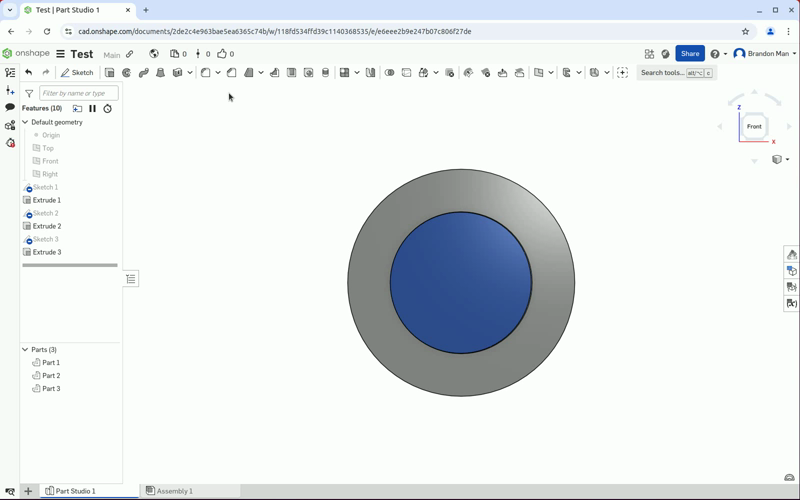
mouse_move(541, 75)
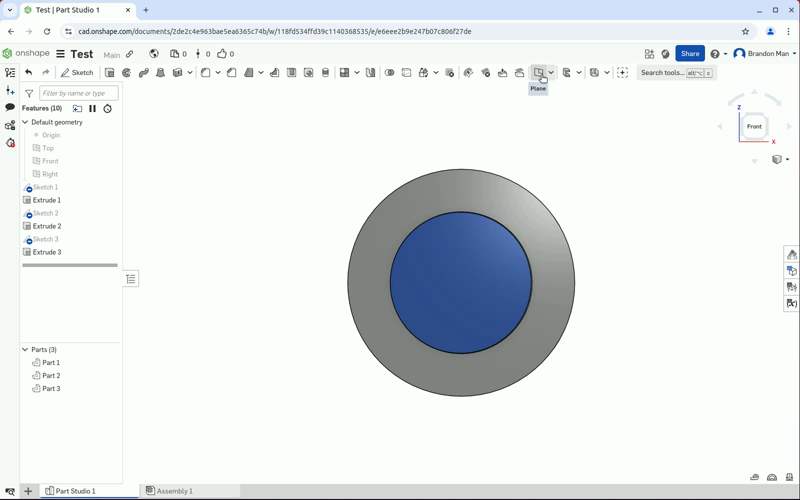
click(541, 75)
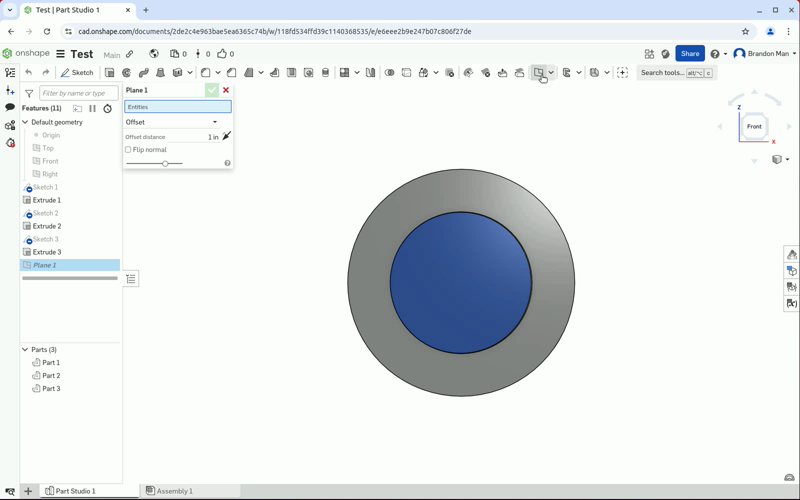
mouse_move(73, 163)
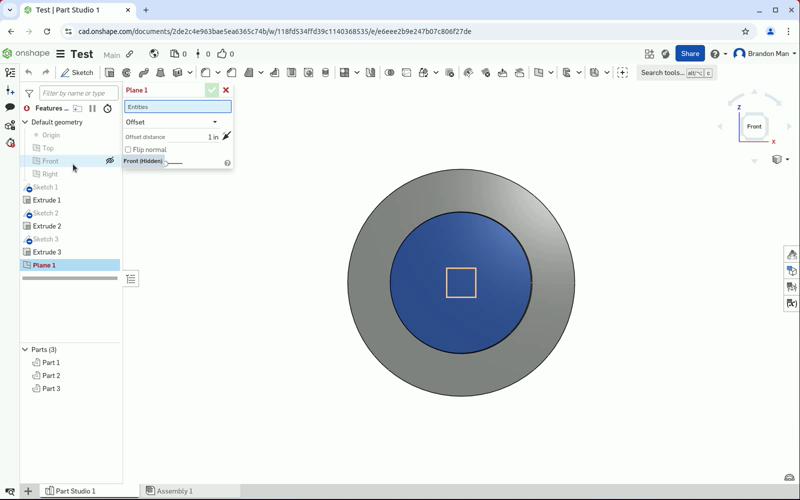
click(73, 163)
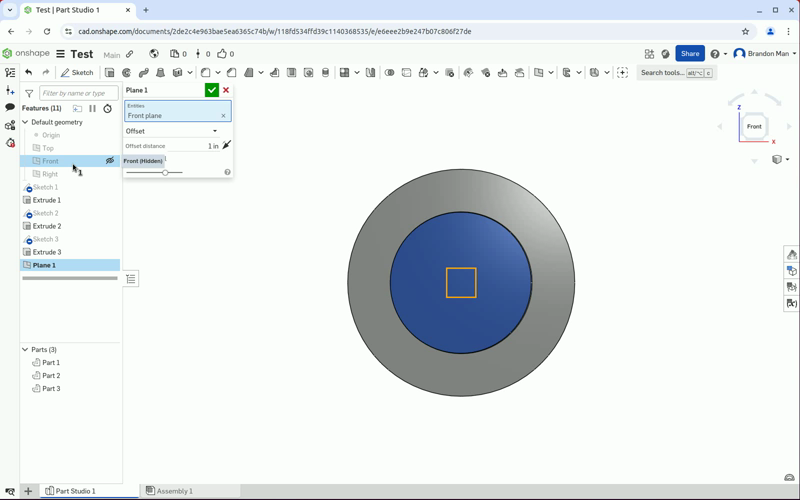
key(tab, 2)
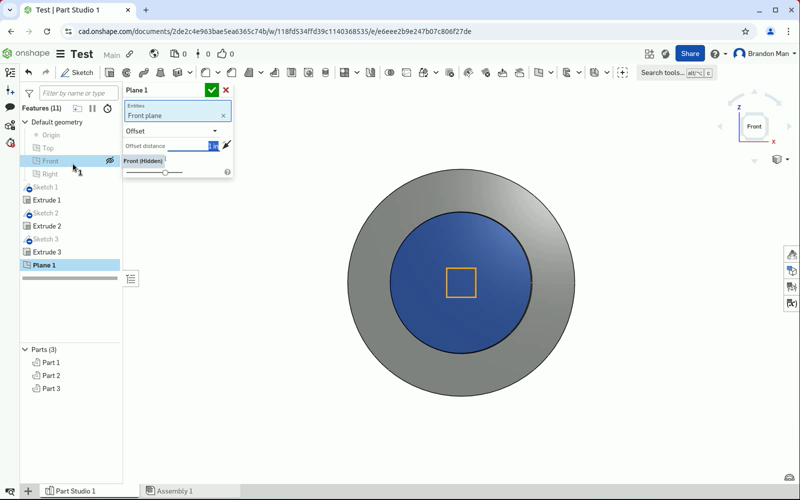
text(6.501)
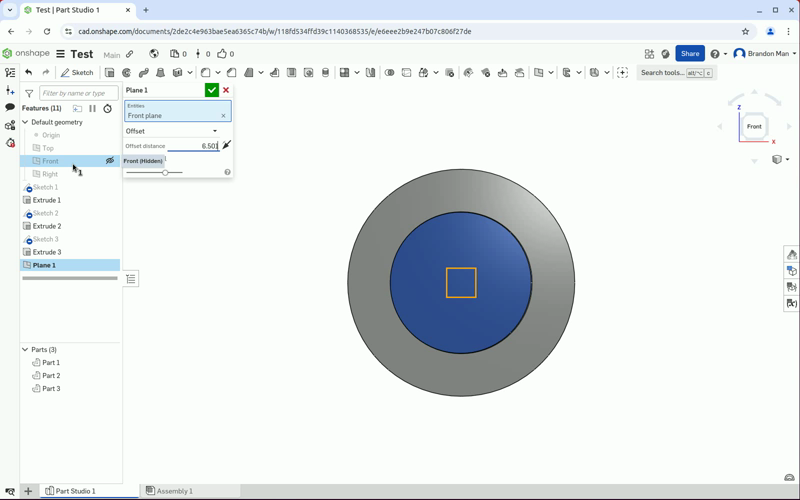
key(enter, 2)
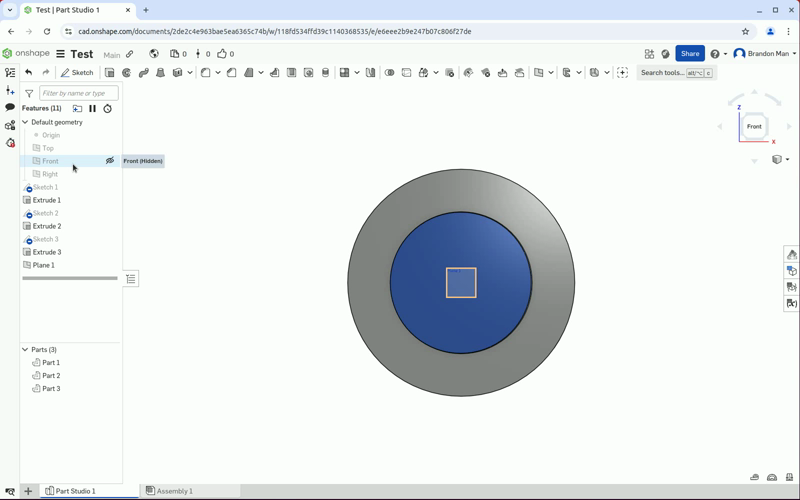
key(shift+s)
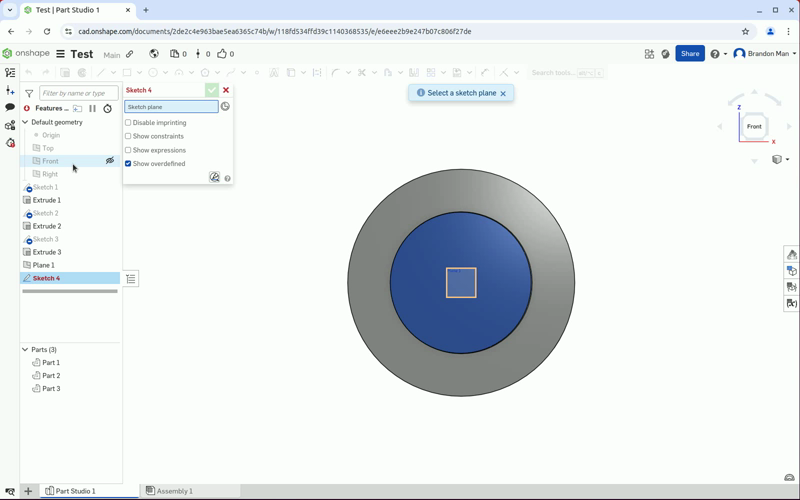
mouse_move(73, 267)
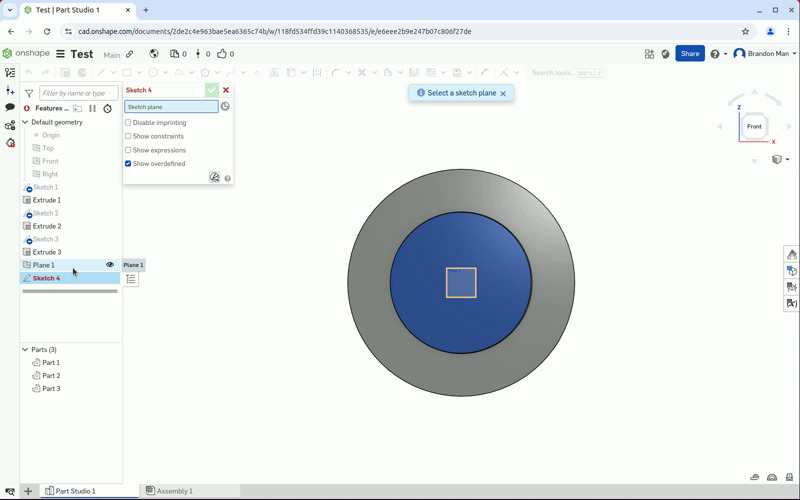
click(73, 267)
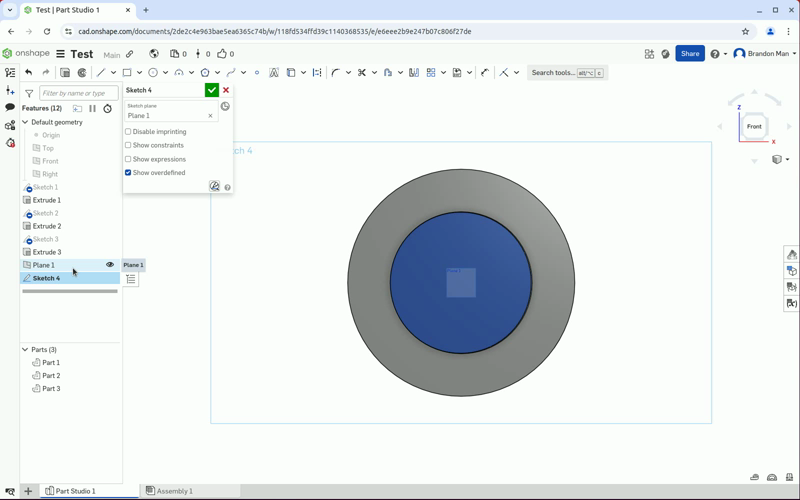
mouse_move(73, 352)
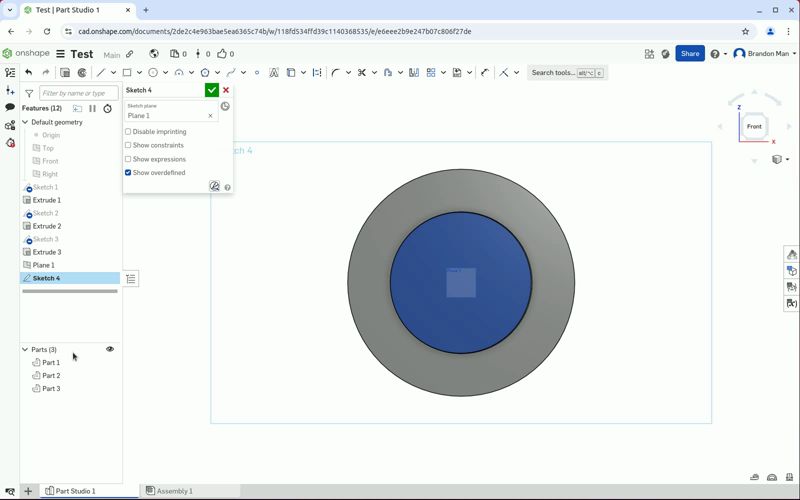
key(y)
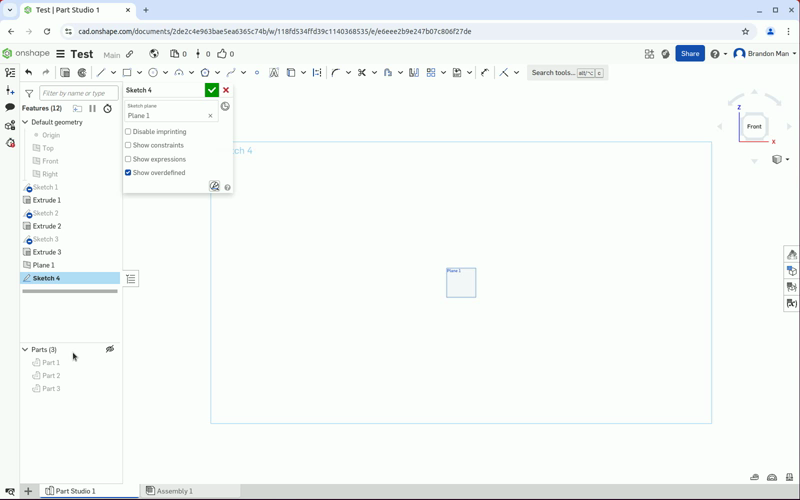
key(c)
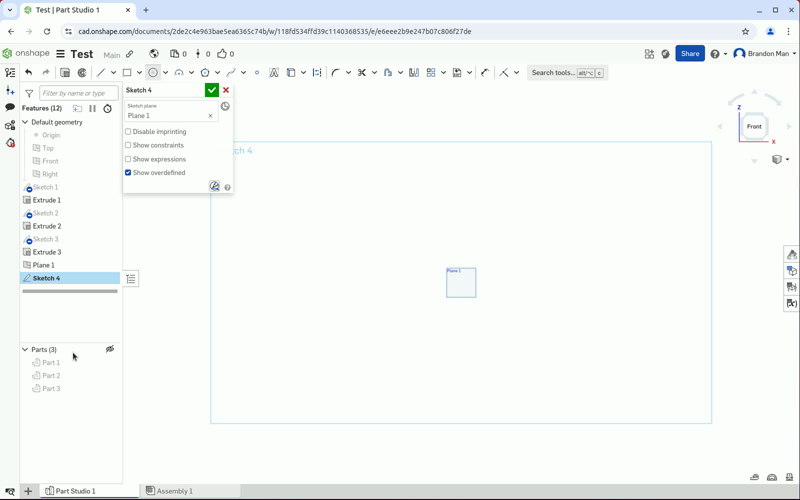
key_down(shift)
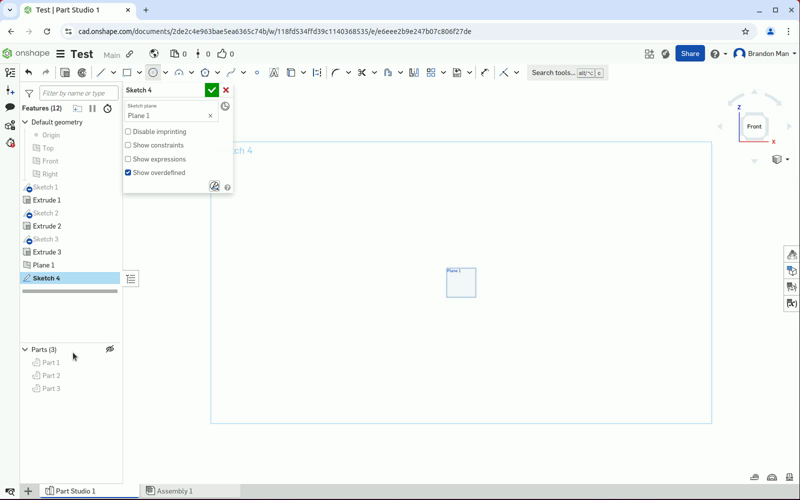
mouse_move(460, 282)
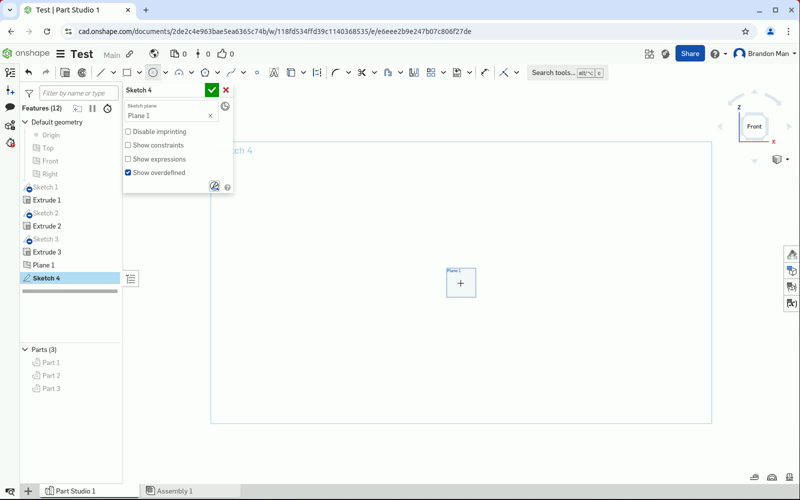
click(460, 282)
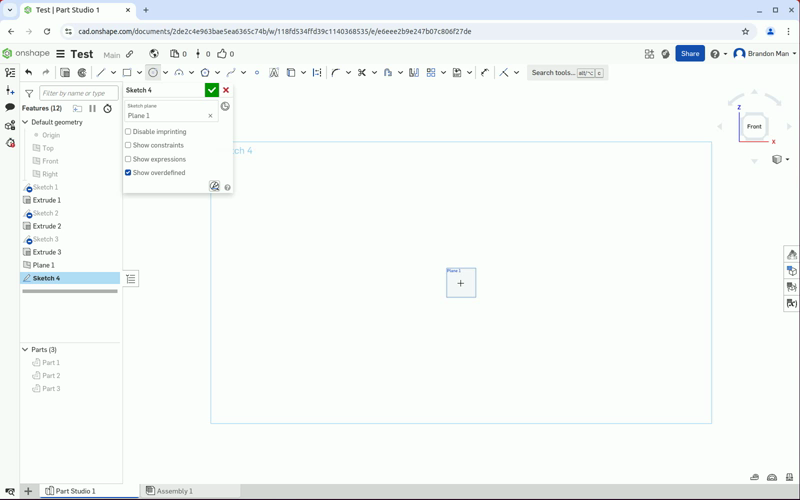
key_up(shift)
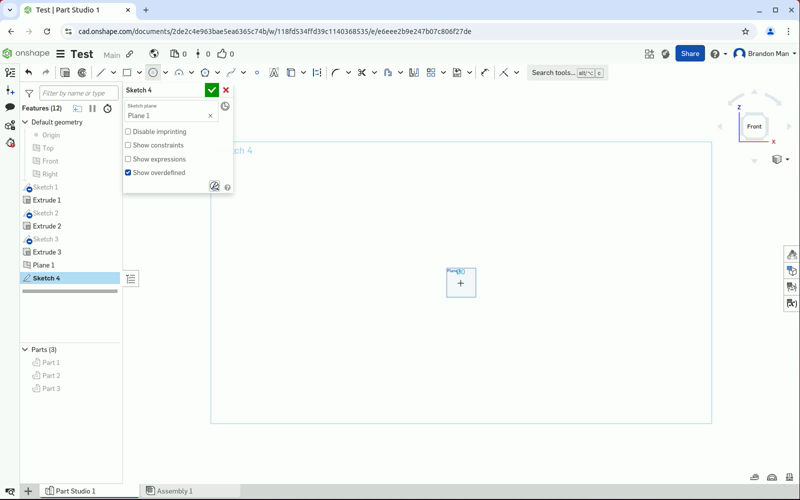
mouse_move(486, 282)
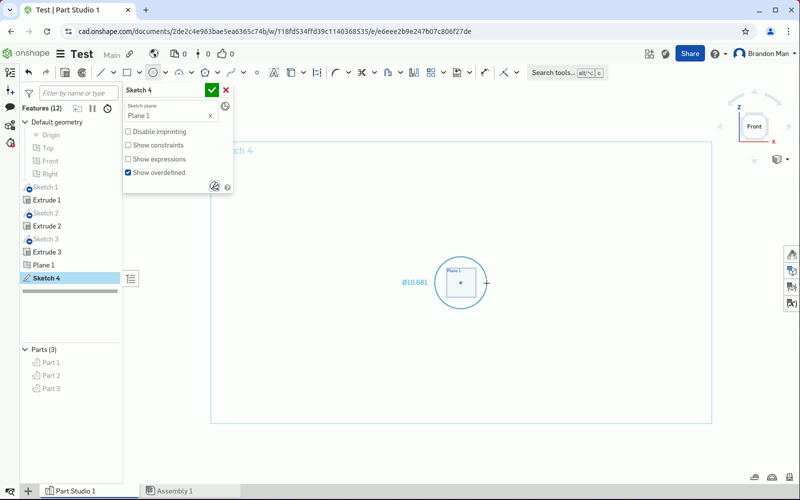
click(486, 282)
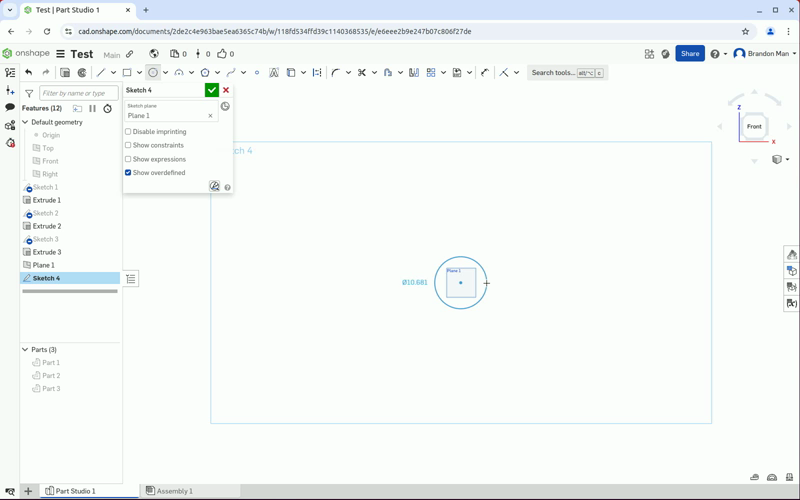
key(esc)
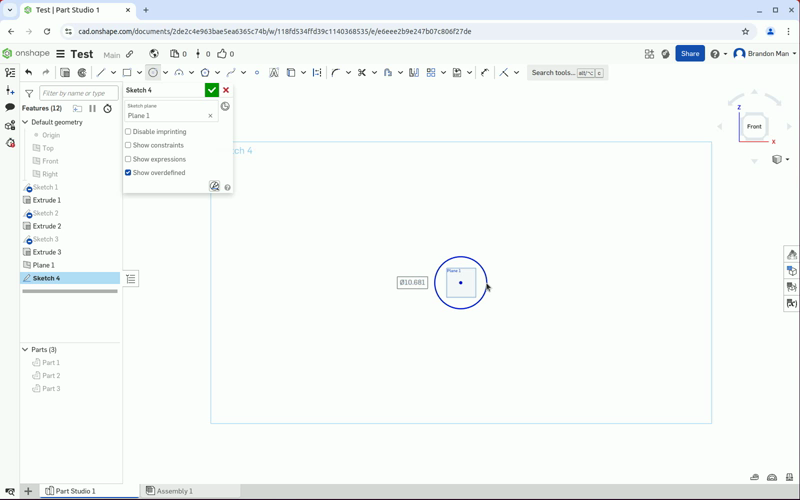
mouse_move(461, 285)
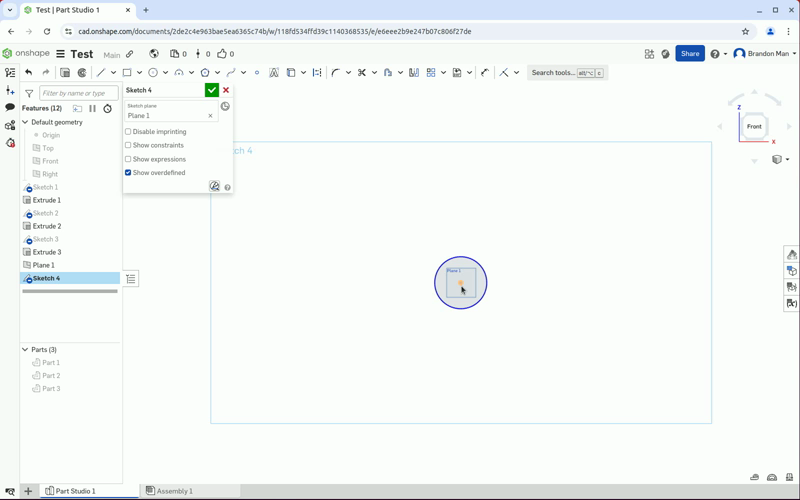
click(461, 285)
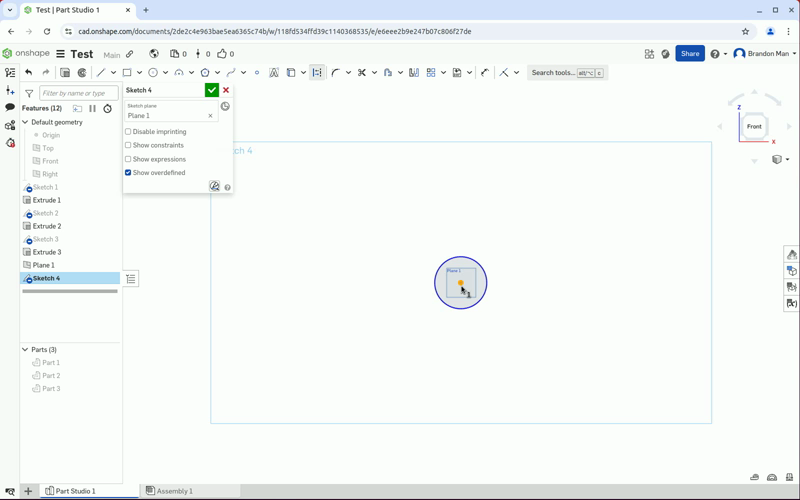
mouse_move(73, 352)
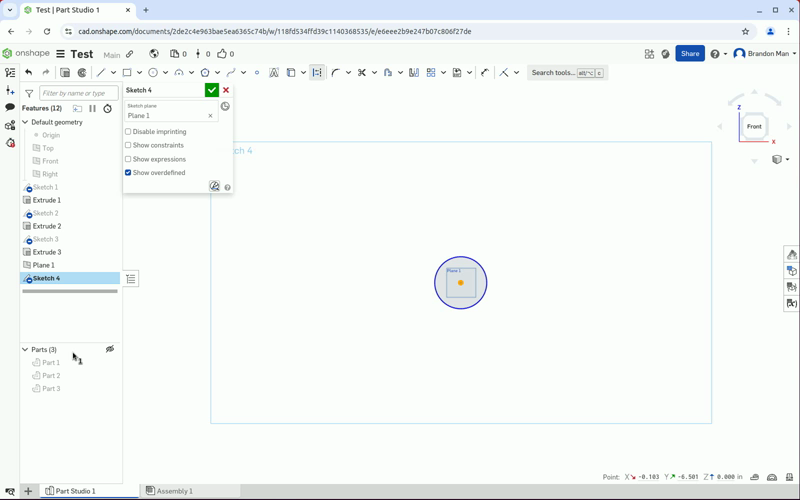
key(shift+y)
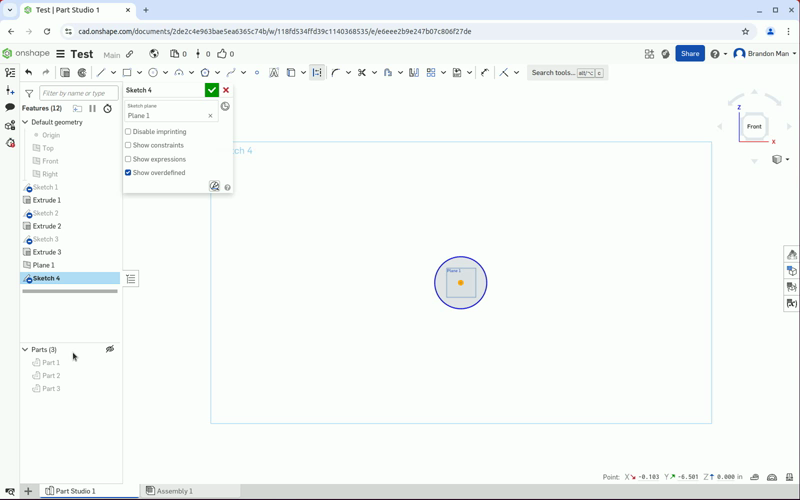
key(shift+e)
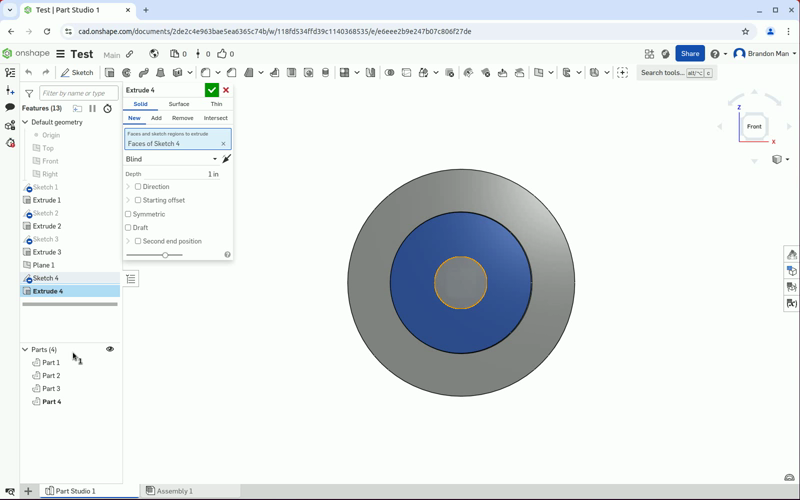
mouse_move(143, 106)
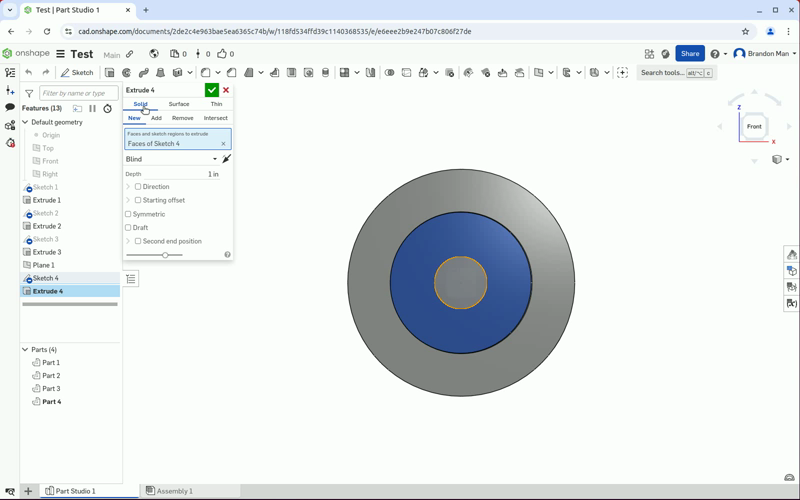
click(143, 106)
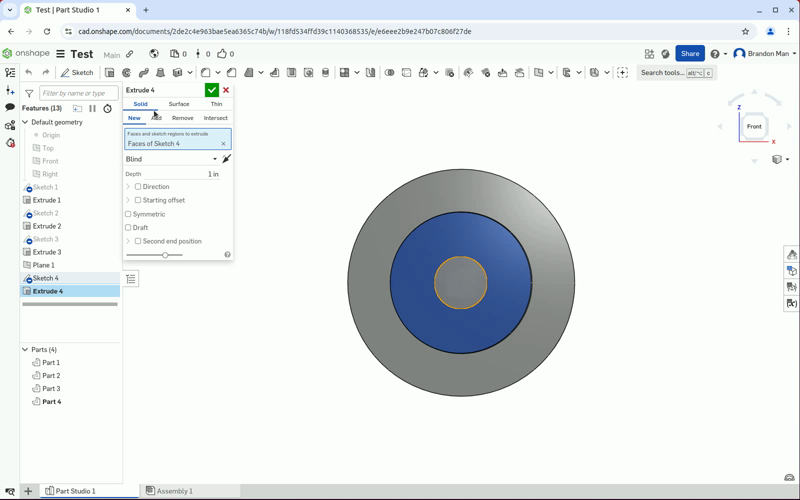
mouse_move(186, 120)
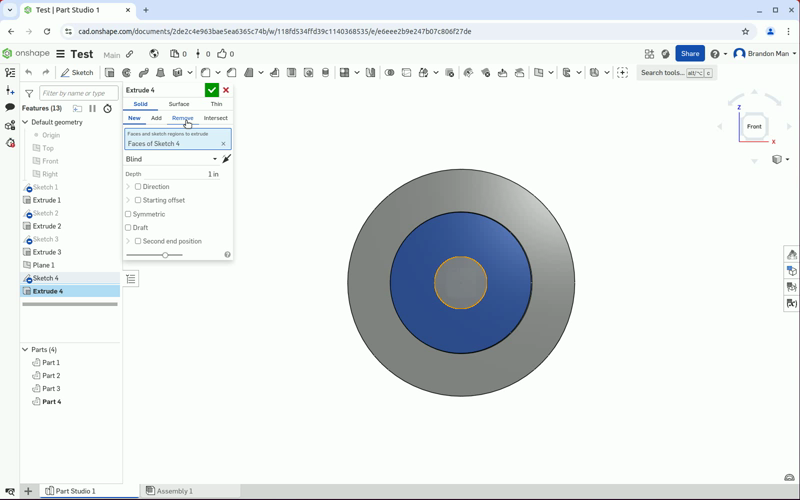
click(186, 120)
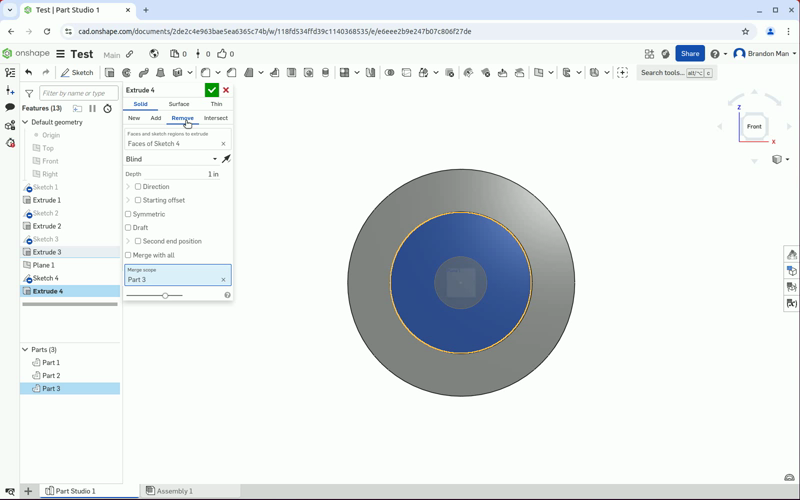
key(tab, 4)
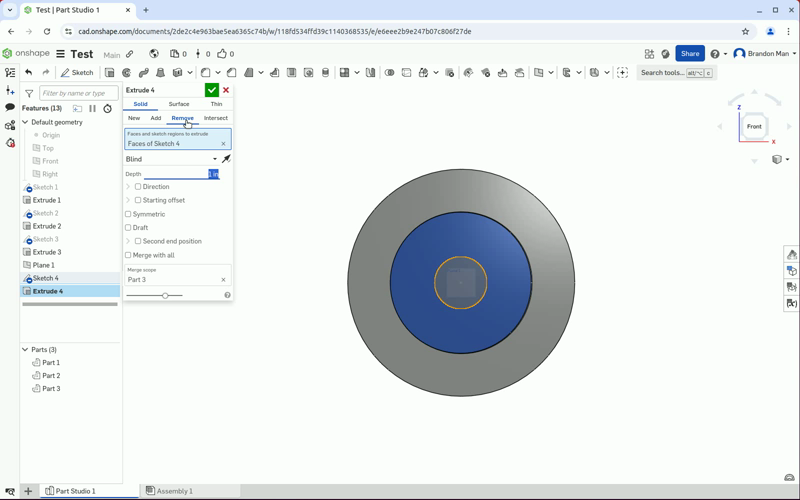
text(1.204)
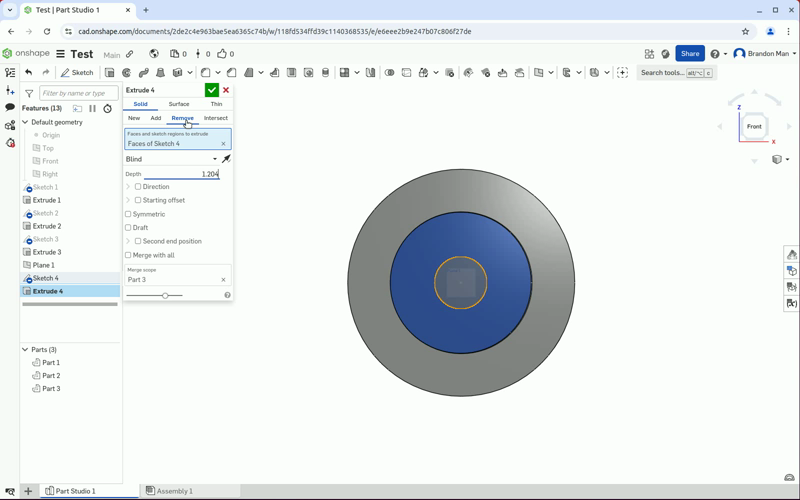
key(tab, 6)
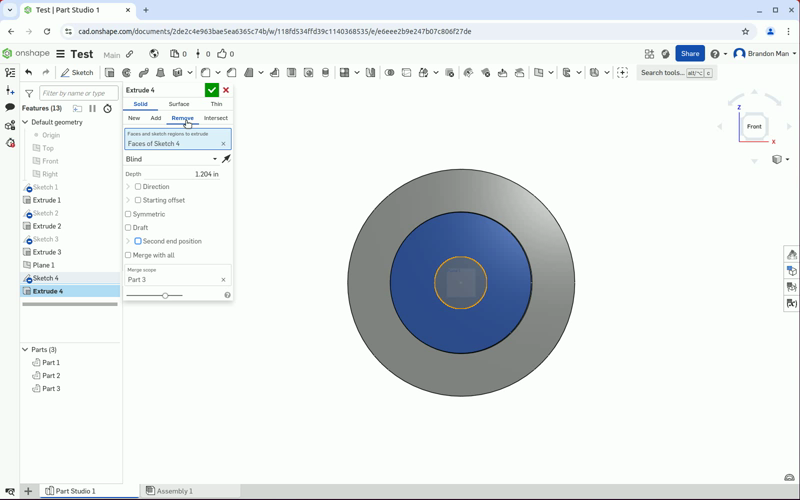
key(space)
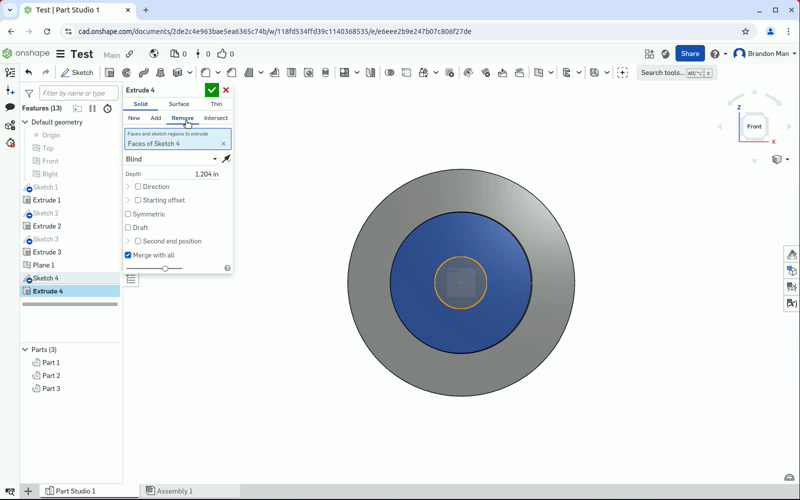
key(enter)
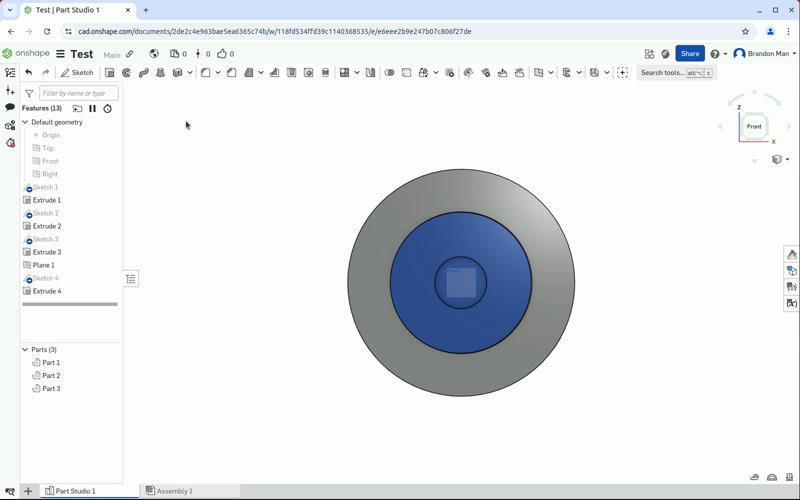
key(shift+h)
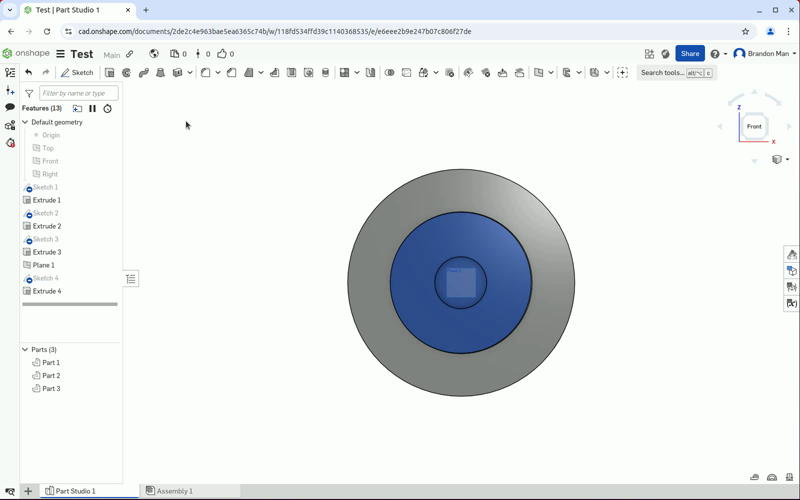
key(shift+h)
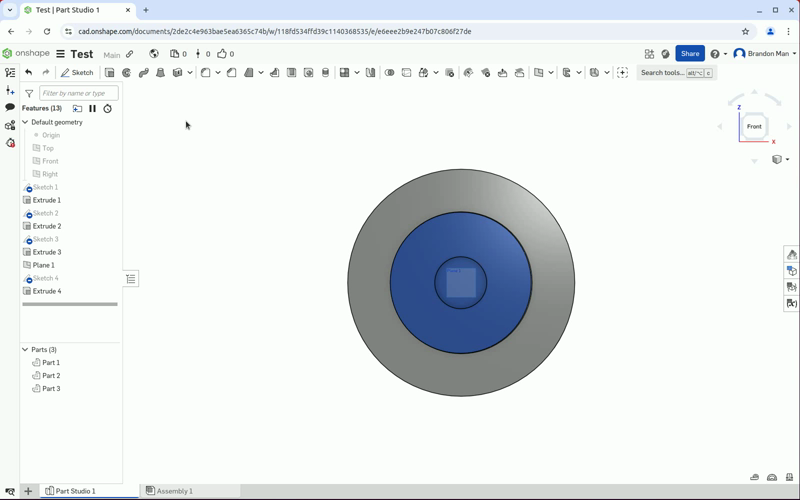
key(shift+7)
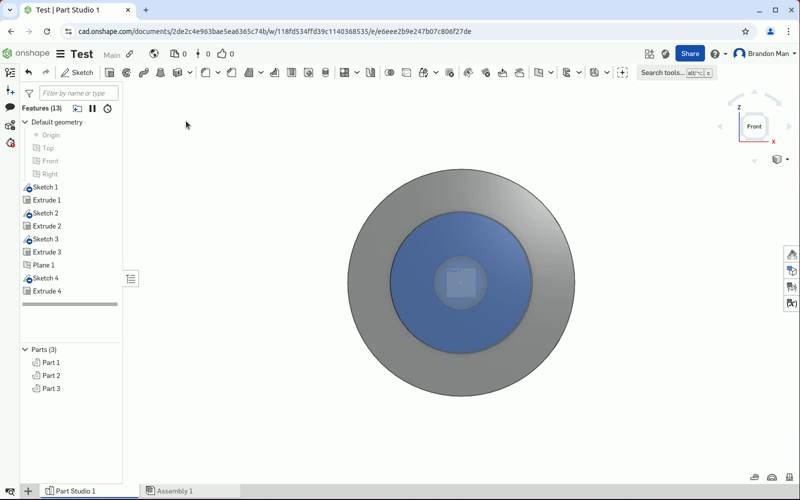
key(left, 2)
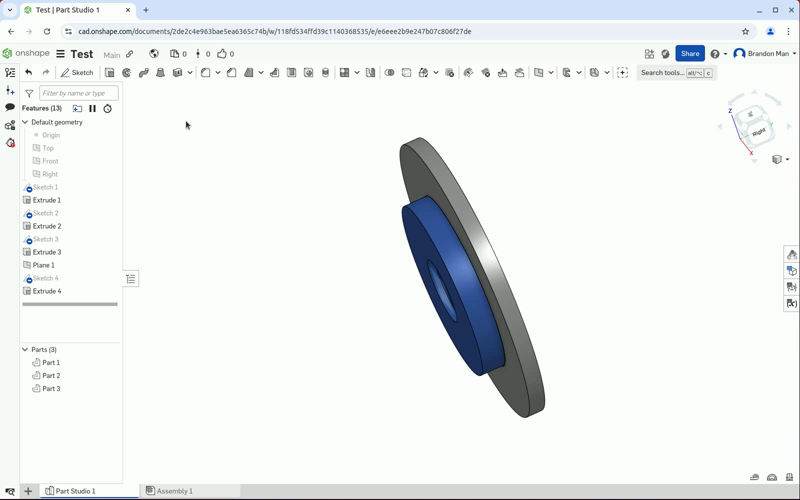
key(down, 2)
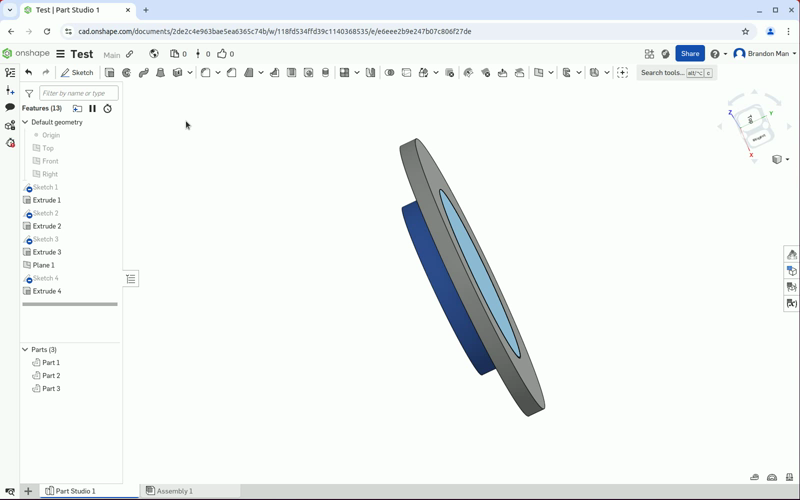
key(up, 2)
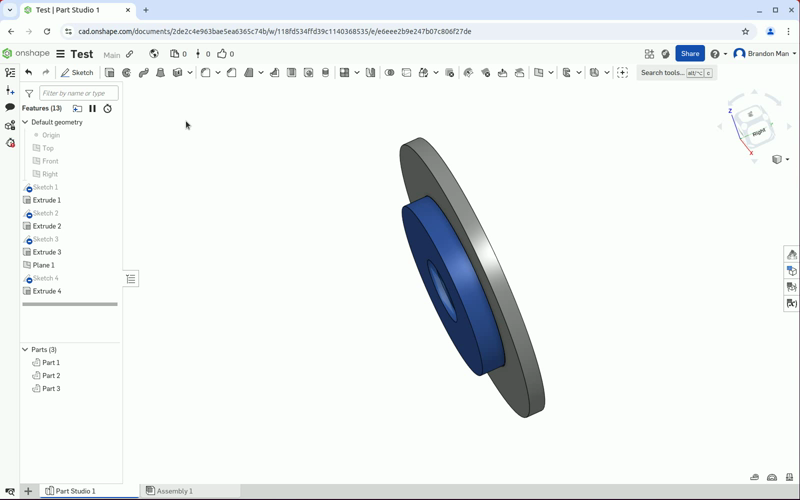
key(right, 2)
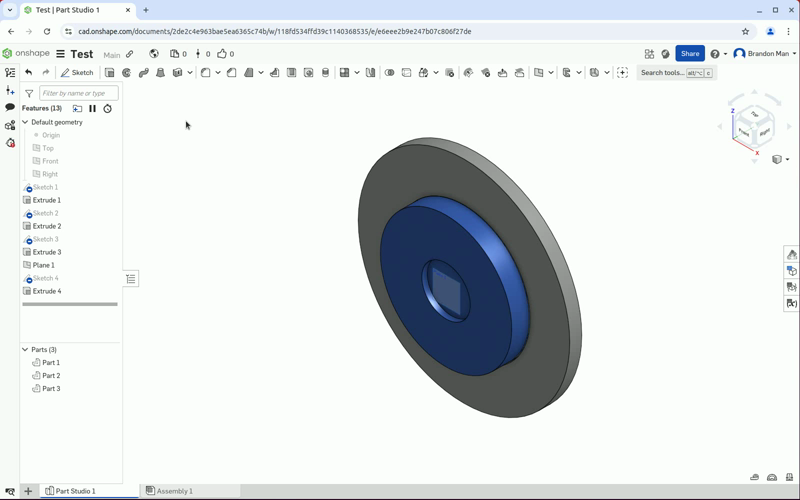
mouse_move(73, 189)
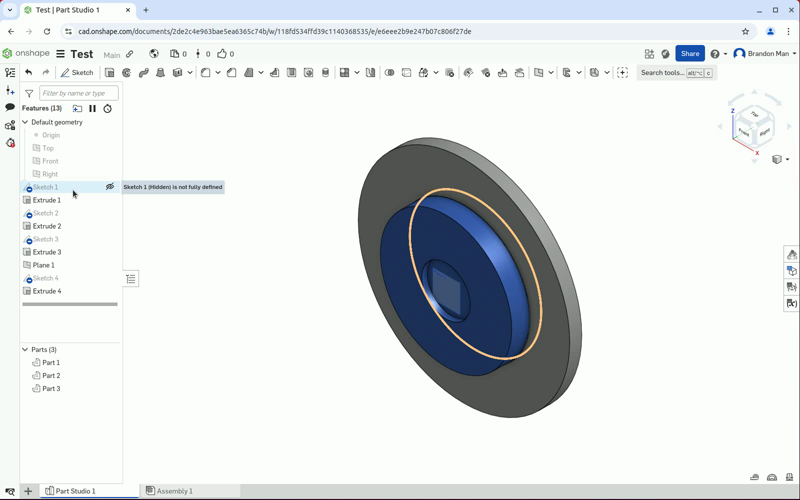
click(73, 189)